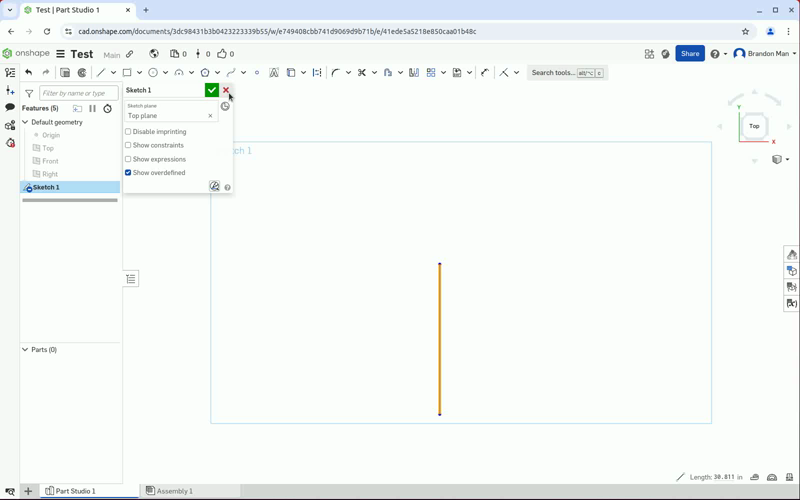
key(shift+h)
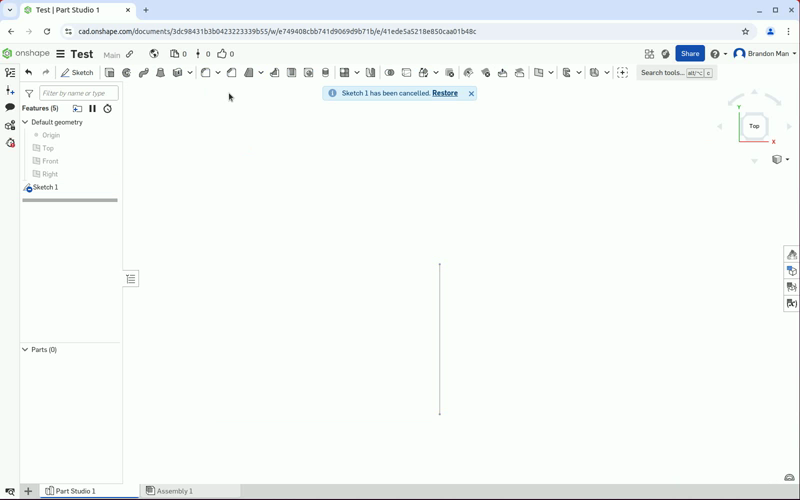
mouse_move(73, 352)
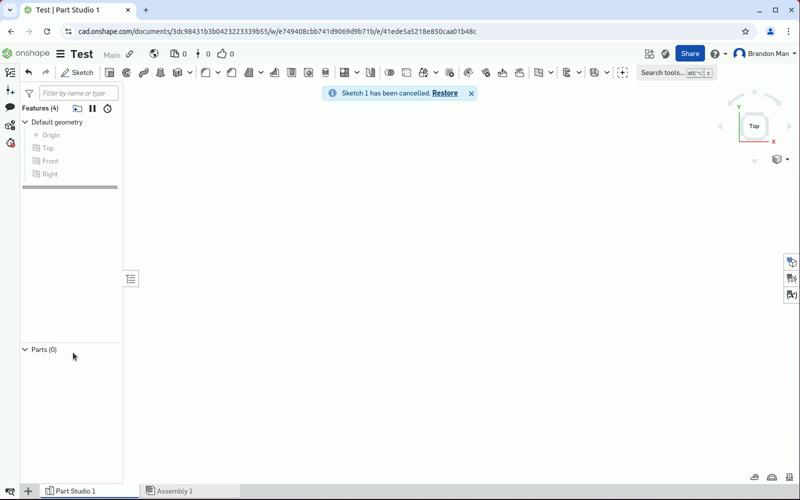
key(y)
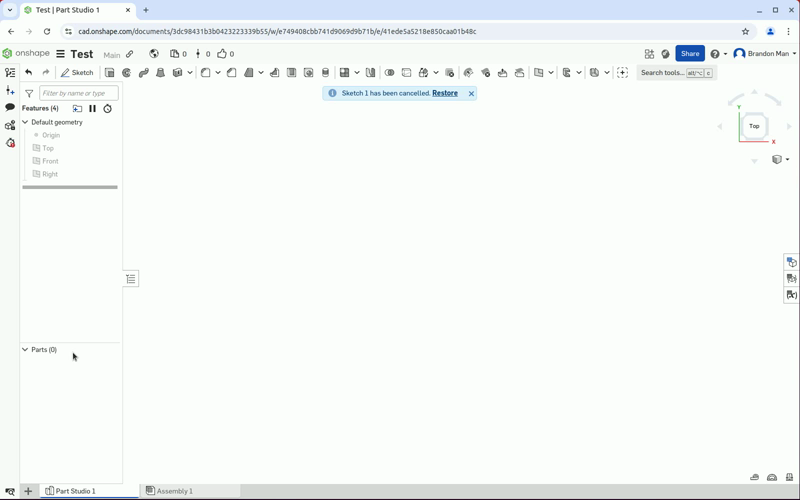
key(shift+p)
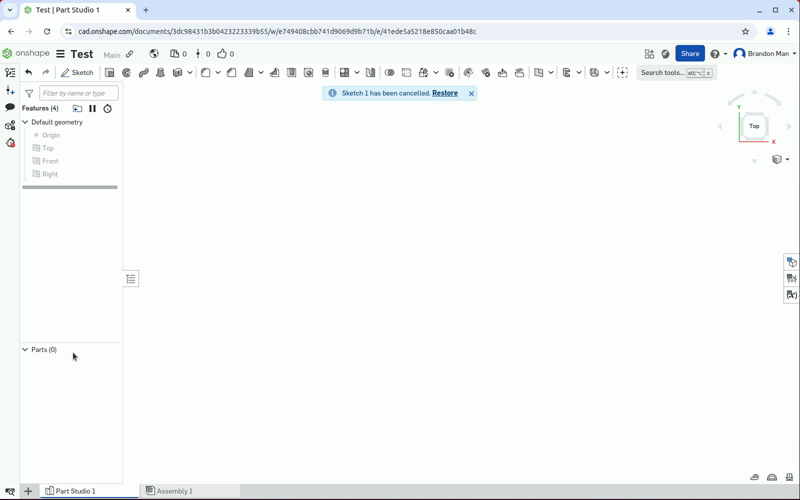
key(space)
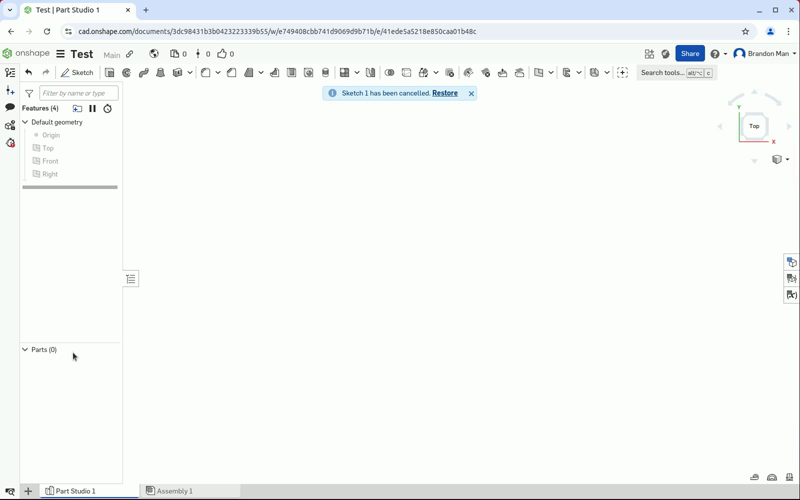
key_down(shift)
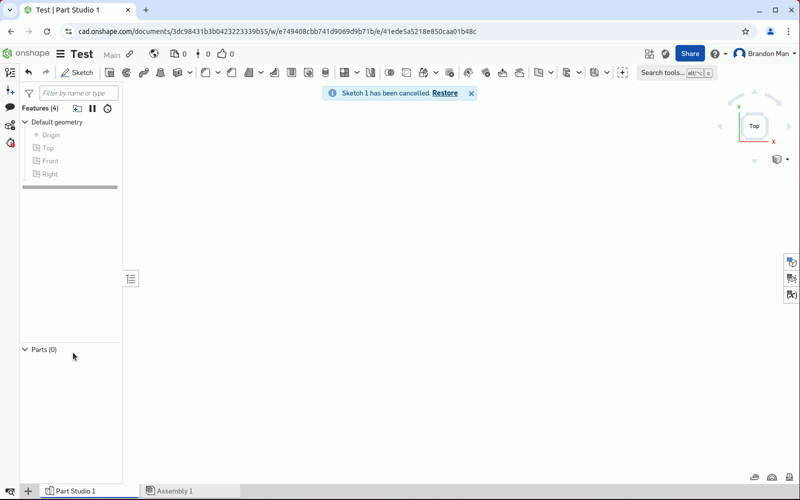
key(up)
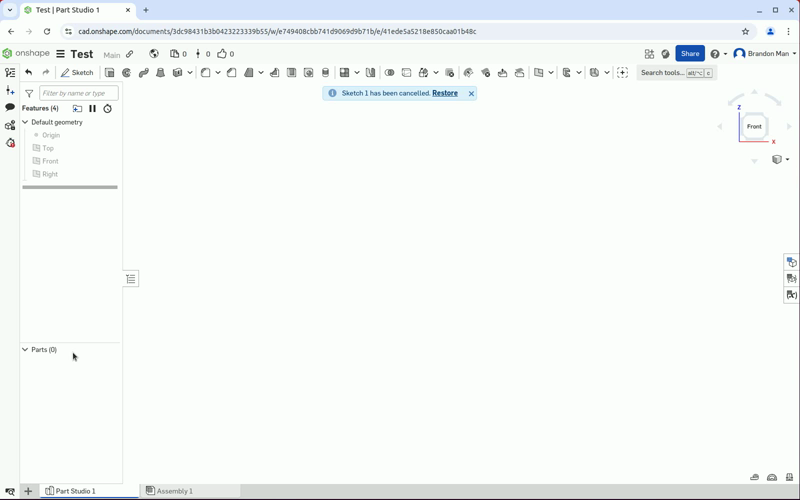
key_up(shift)
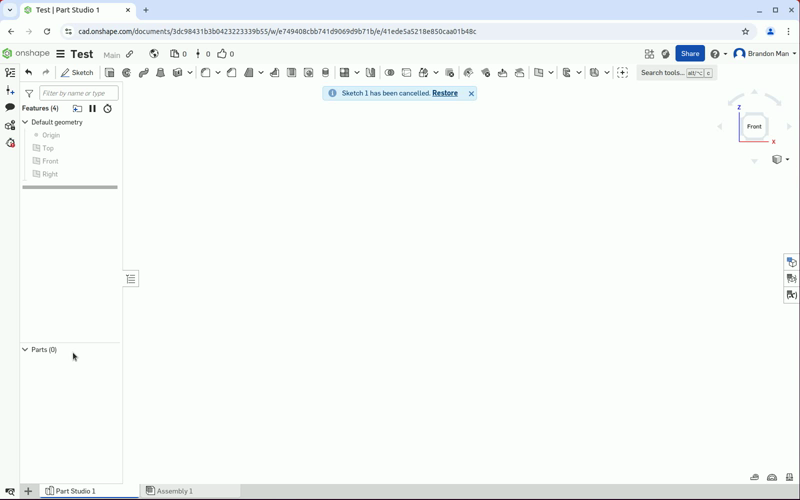
mouse_move(73, 352)
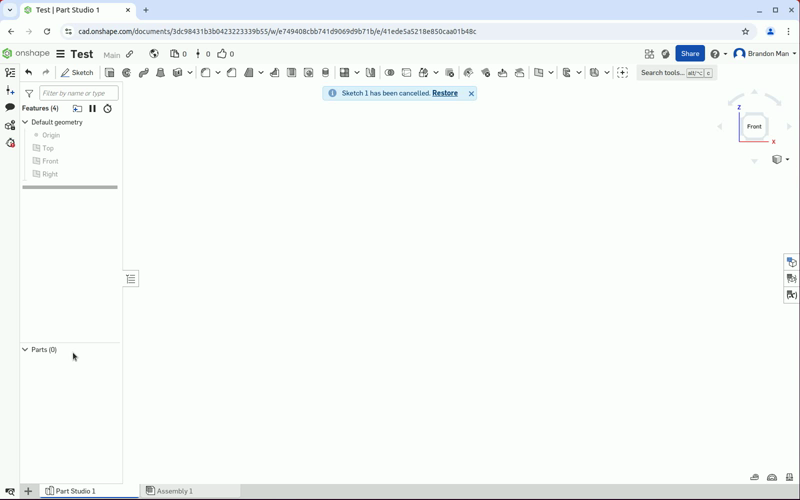
key(shift+y)
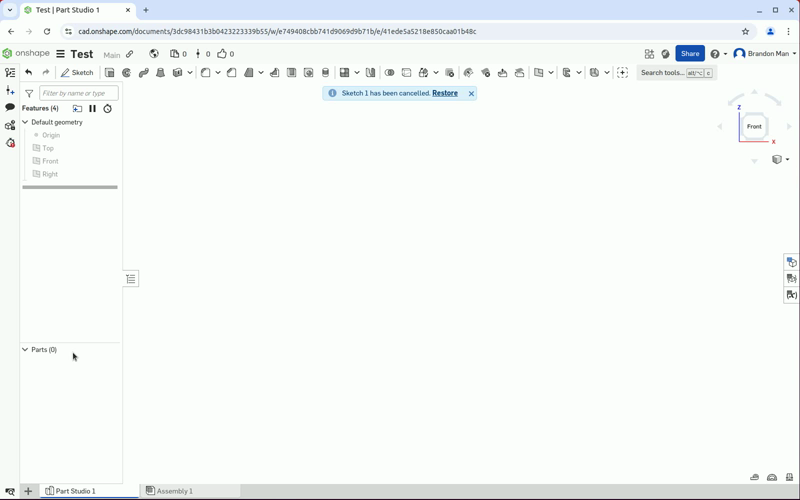
key(shift+s)
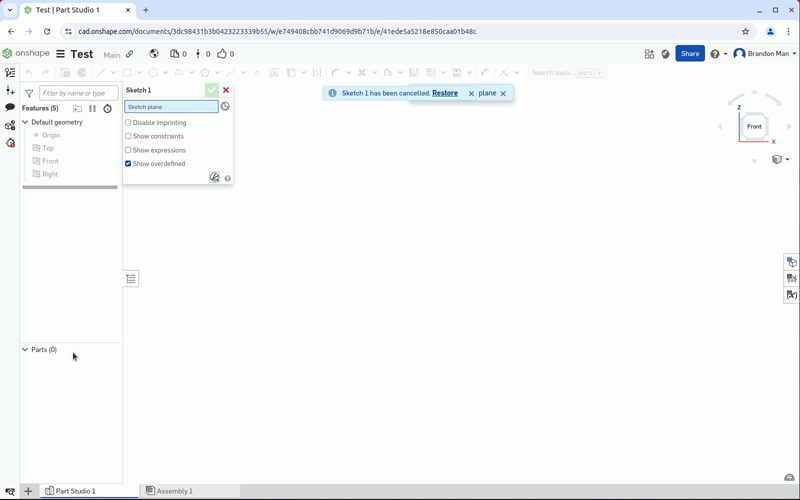
mouse_move(73, 163)
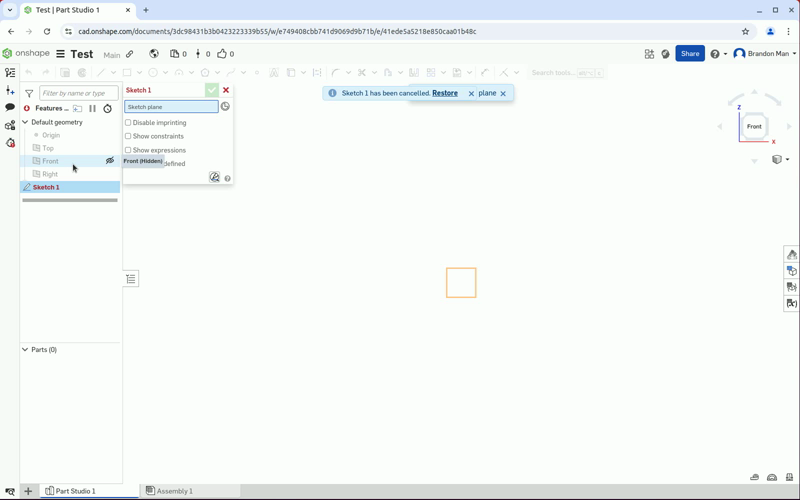
click(73, 163)
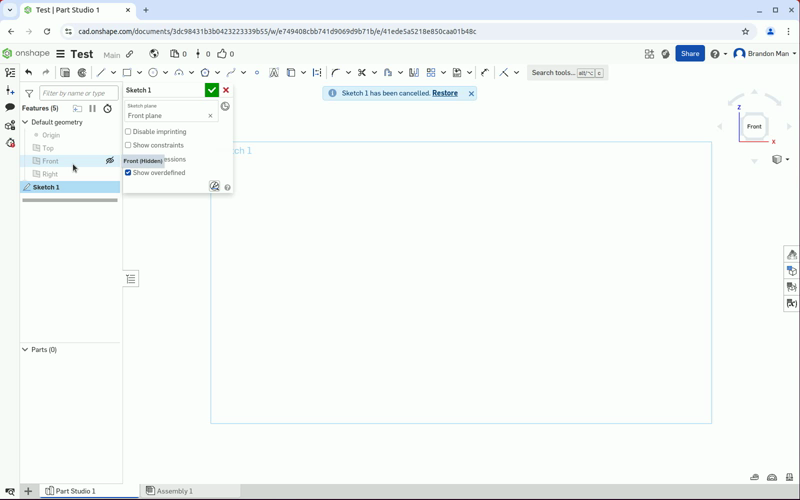
mouse_move(73, 352)
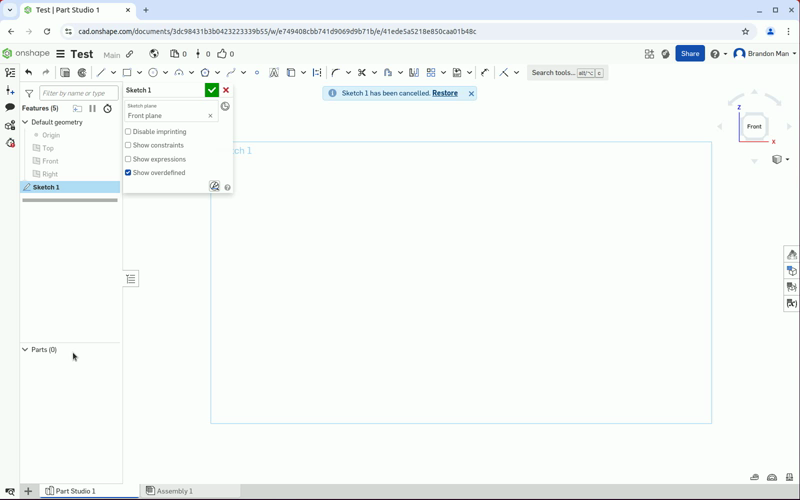
key(y)
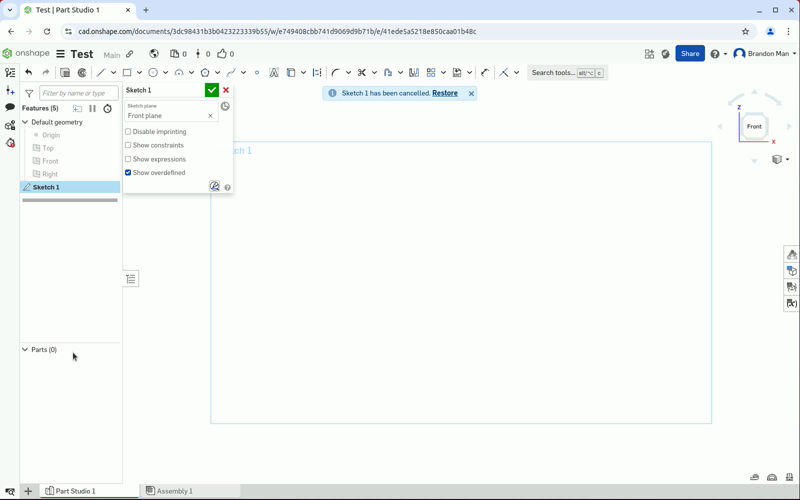
key(l)
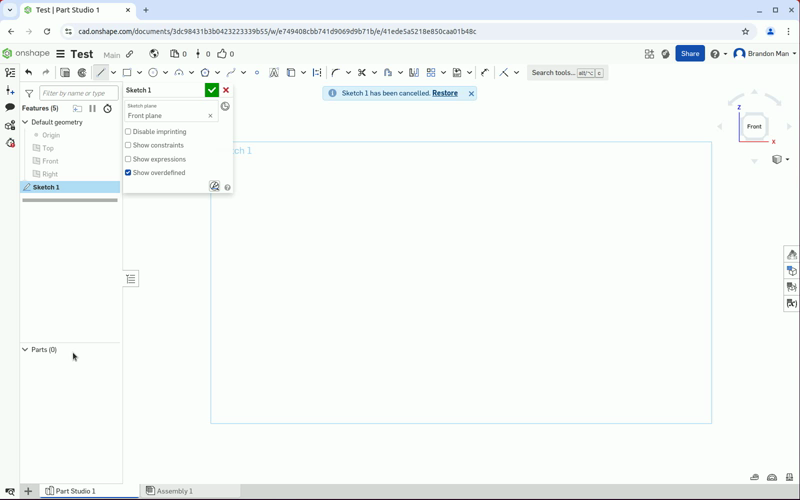
key_down(shift)
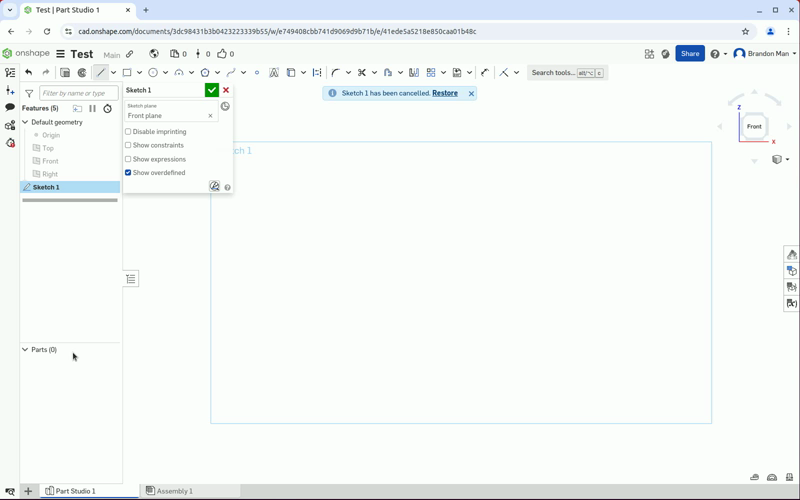
mouse_move(353, 282)
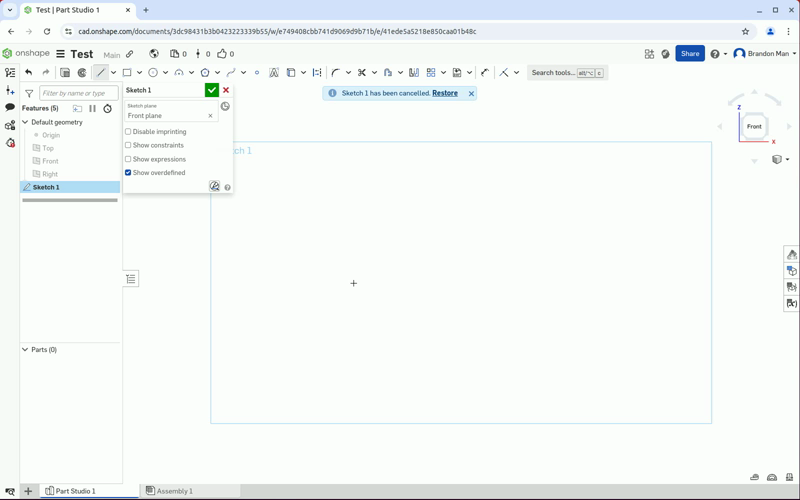
click(353, 282)
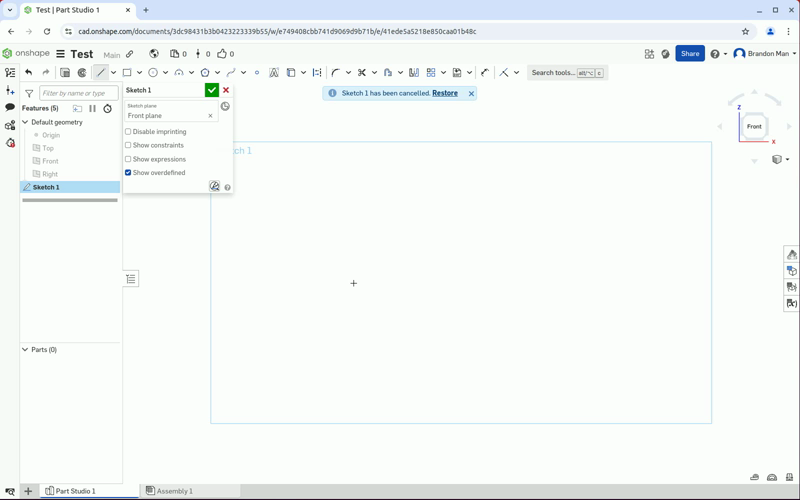
key_up(shift)
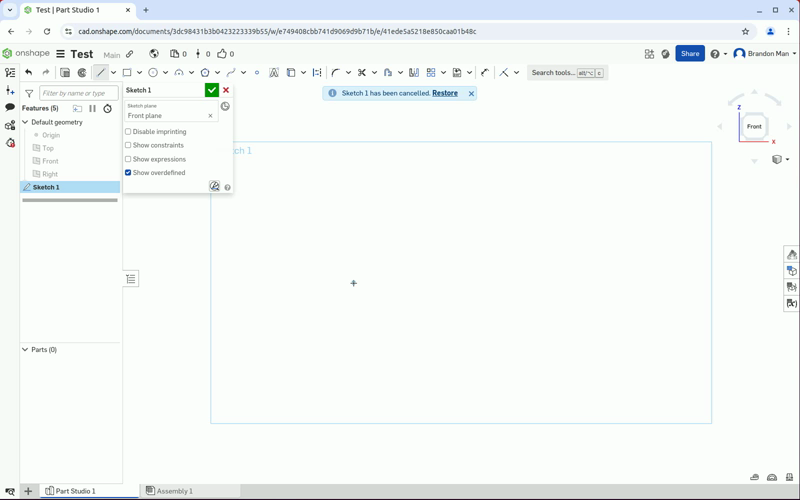
key_down(shift)
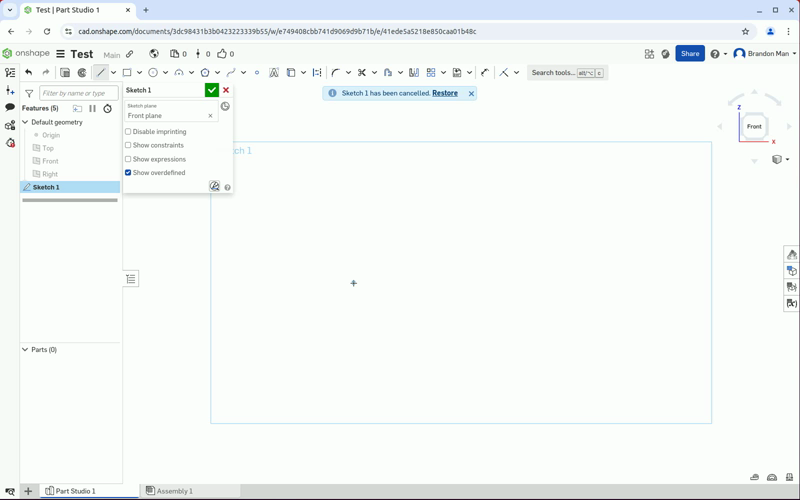
mouse_move(460, 282)
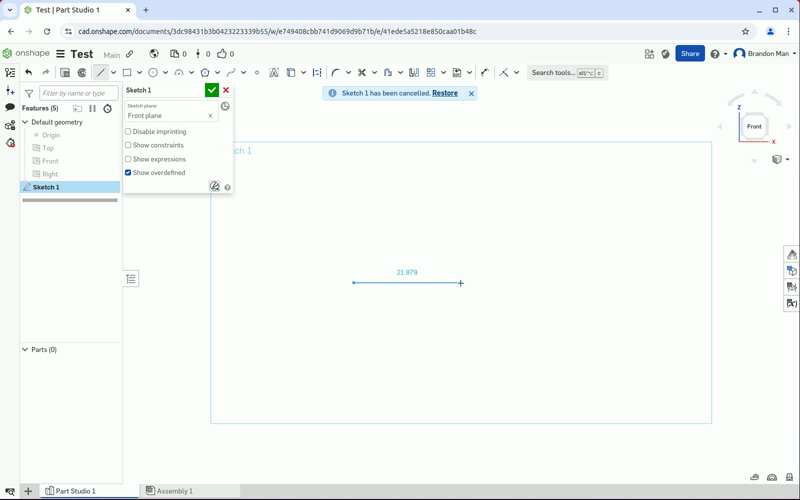
click(460, 282)
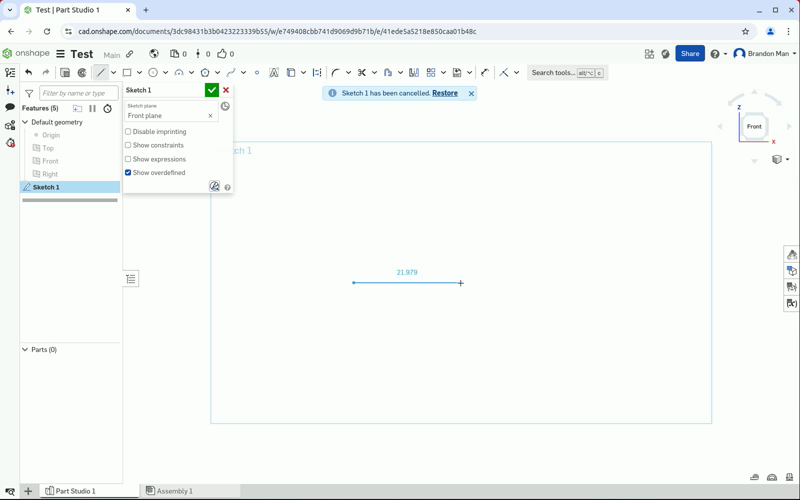
key_up(shift)
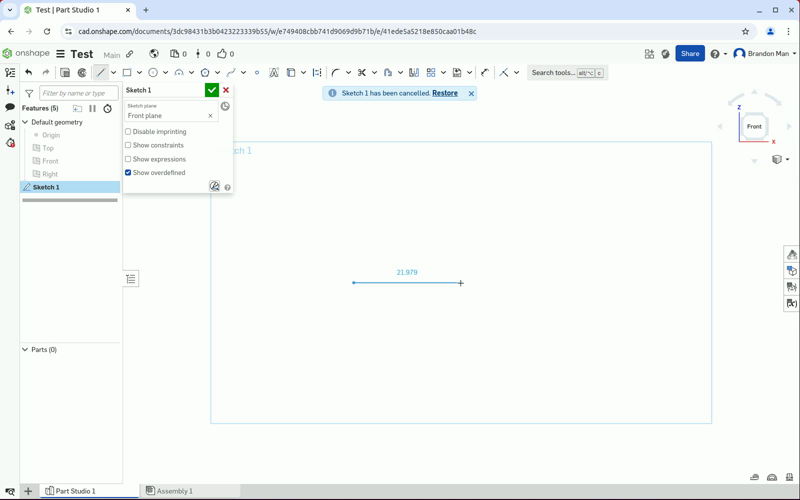
key_down(shift)
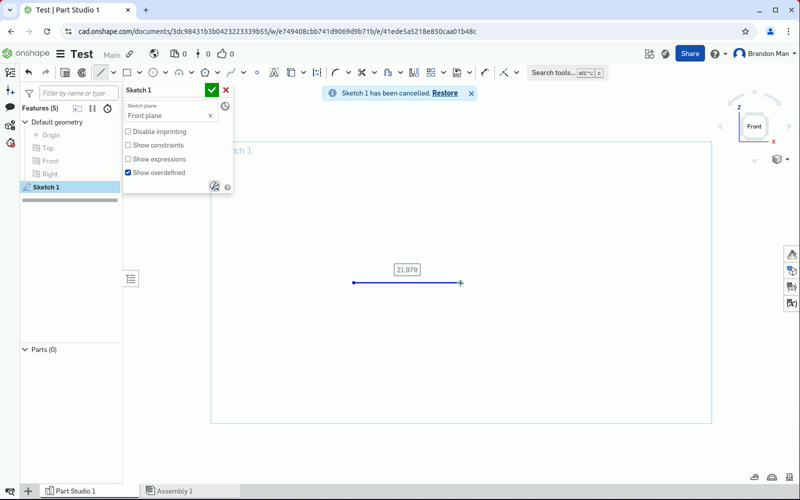
mouse_move(460, 176)
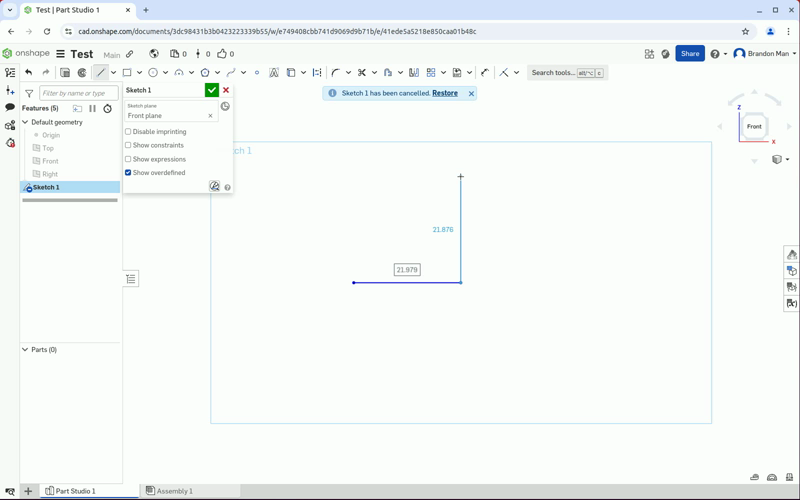
click(460, 176)
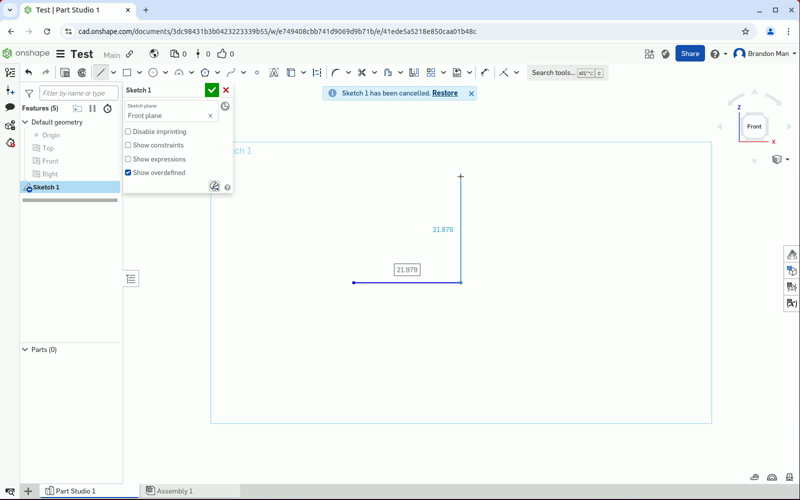
key_up(shift)
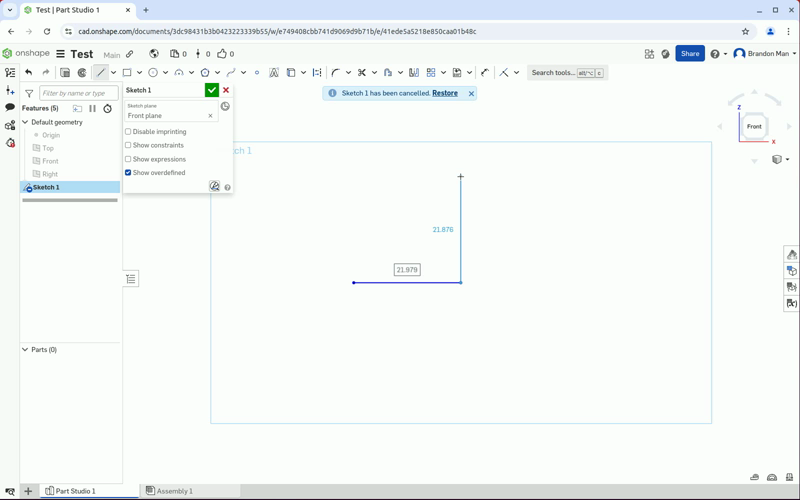
key_down(shift)
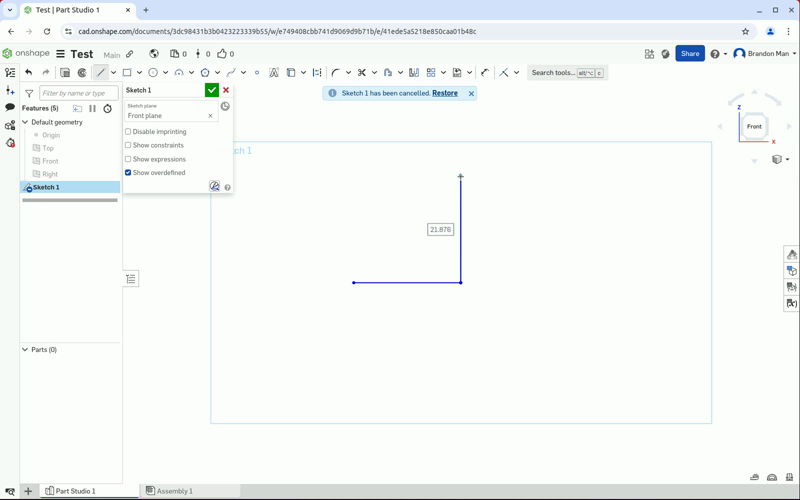
mouse_move(490, 176)
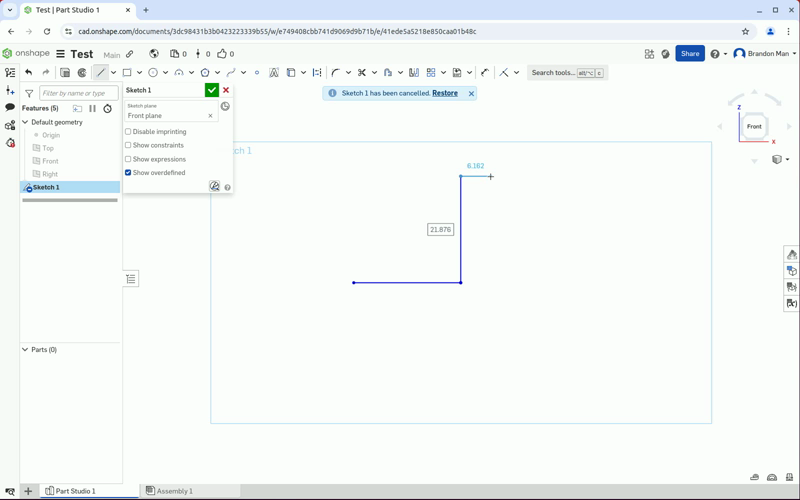
mouse_move(424, 176)
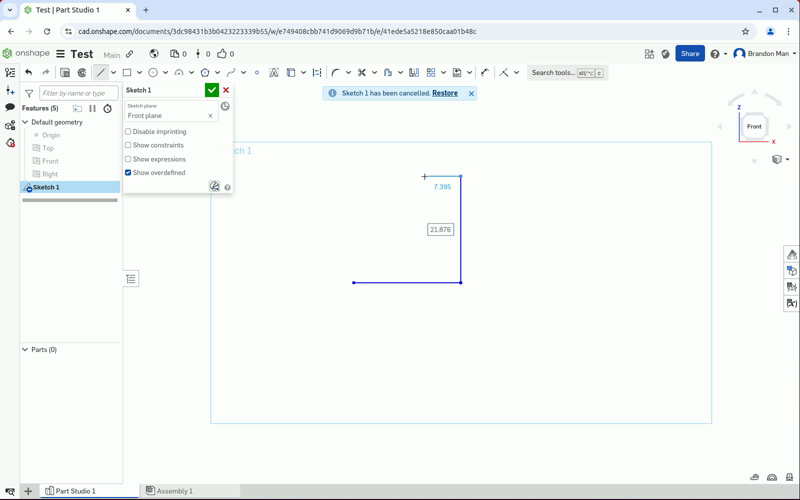
click(424, 176)
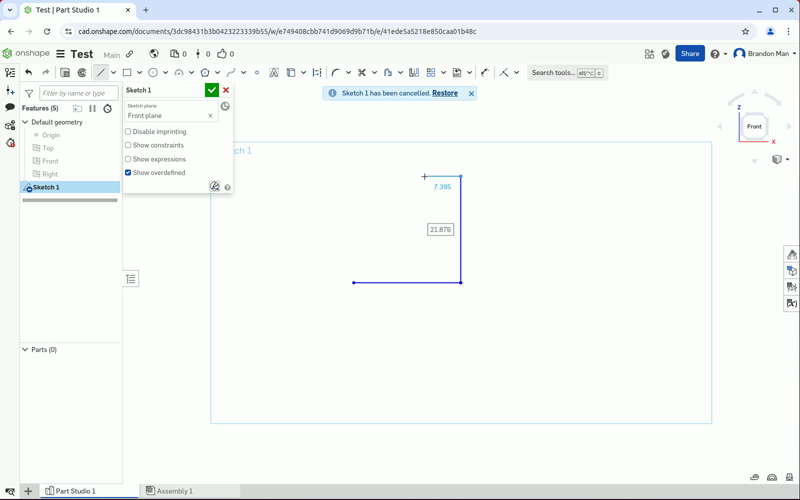
key_up(shift)
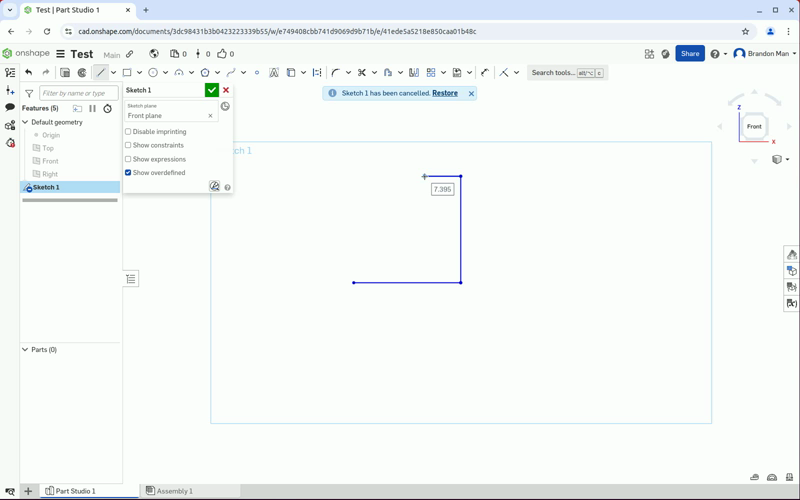
key_down(shift)
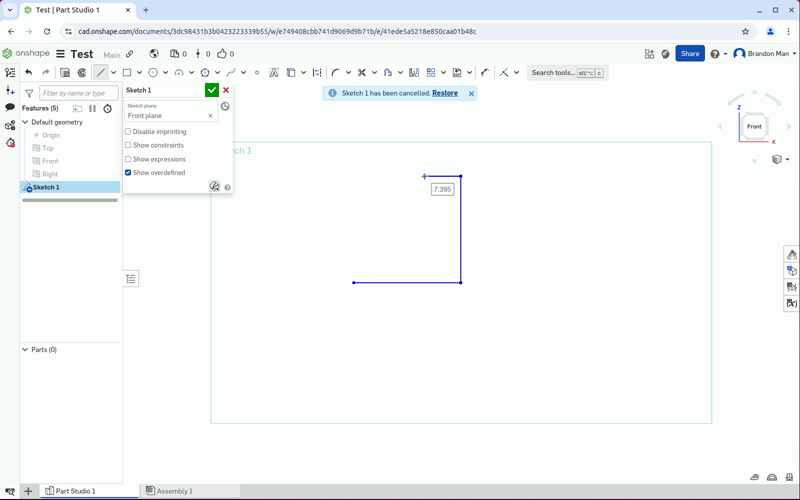
mouse_move(424, 246)
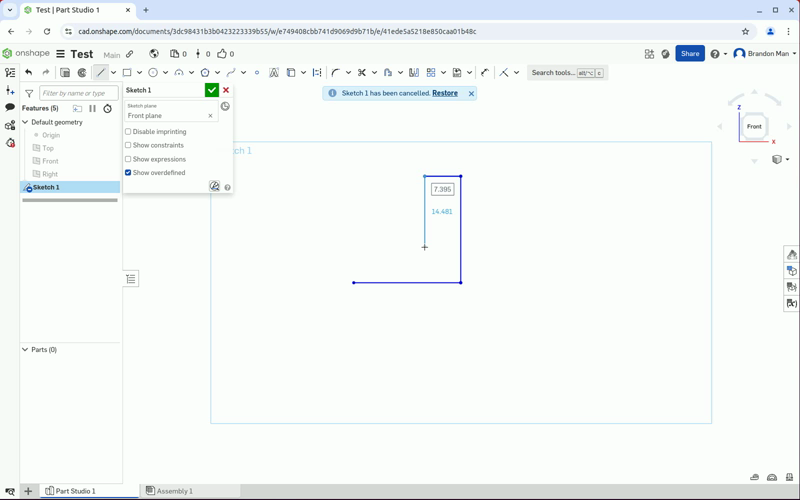
click(424, 246)
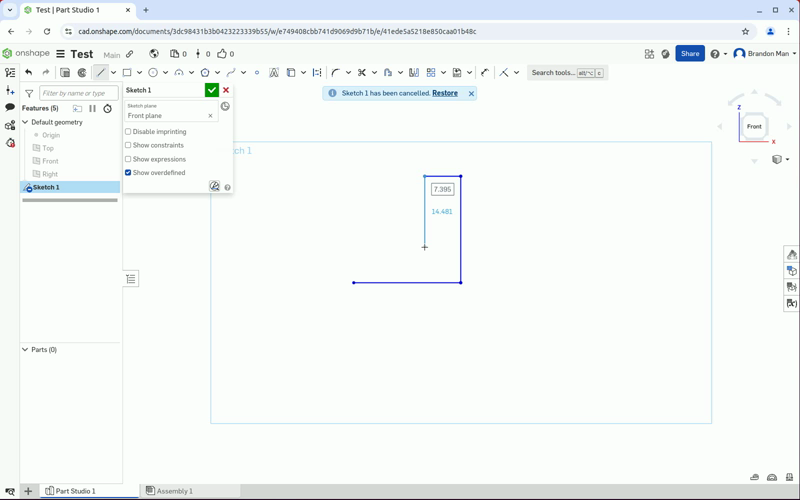
key_up(shift)
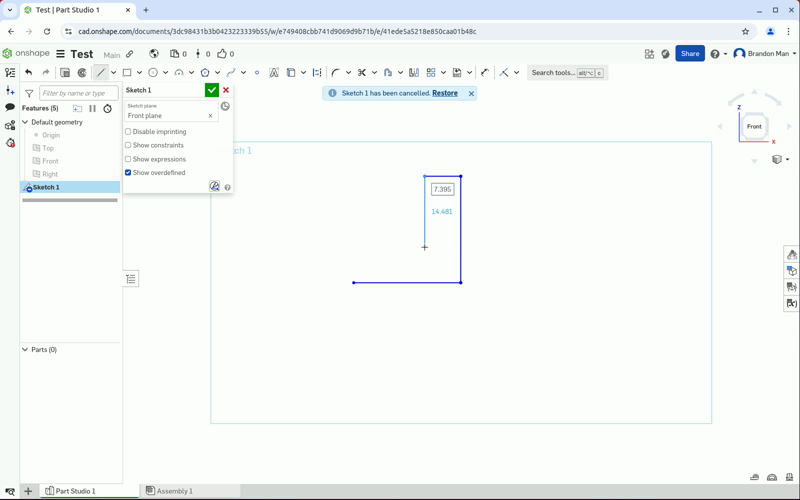
key_down(shift)
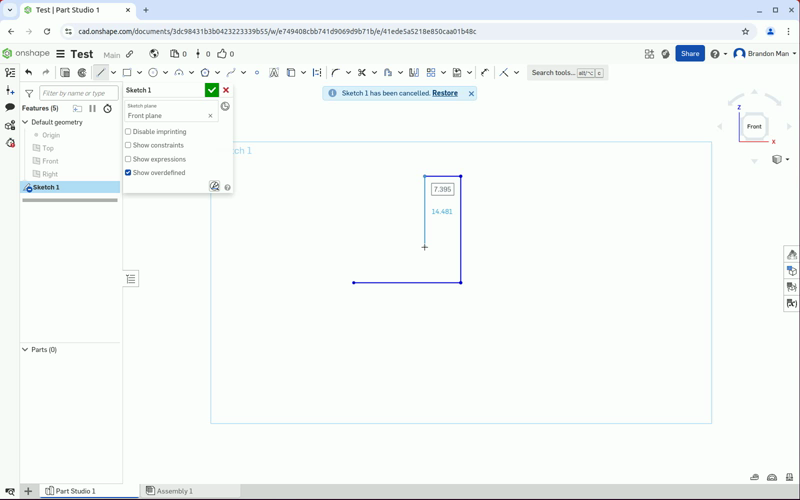
mouse_move(353, 246)
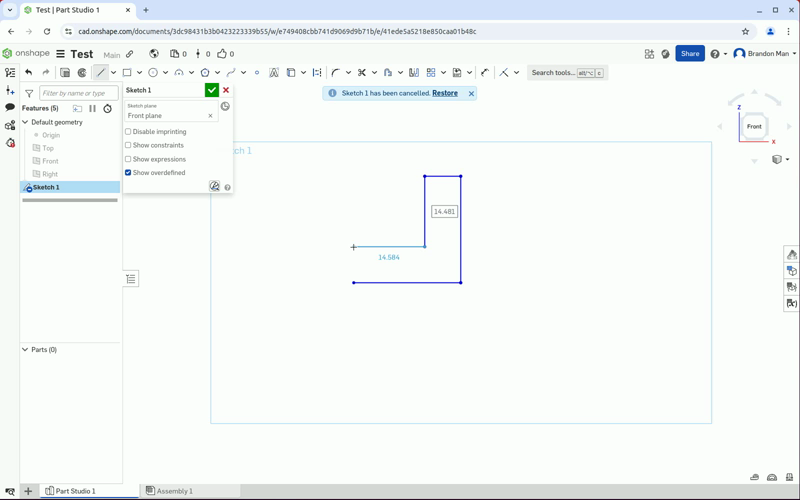
click(353, 246)
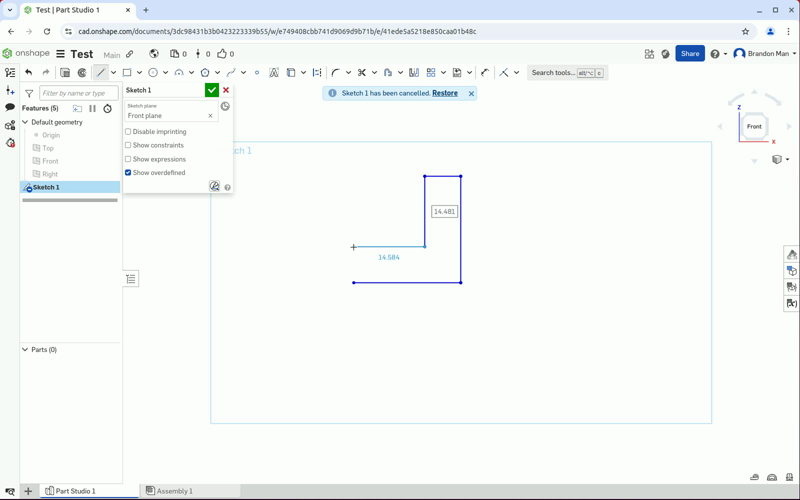
key_up(shift)
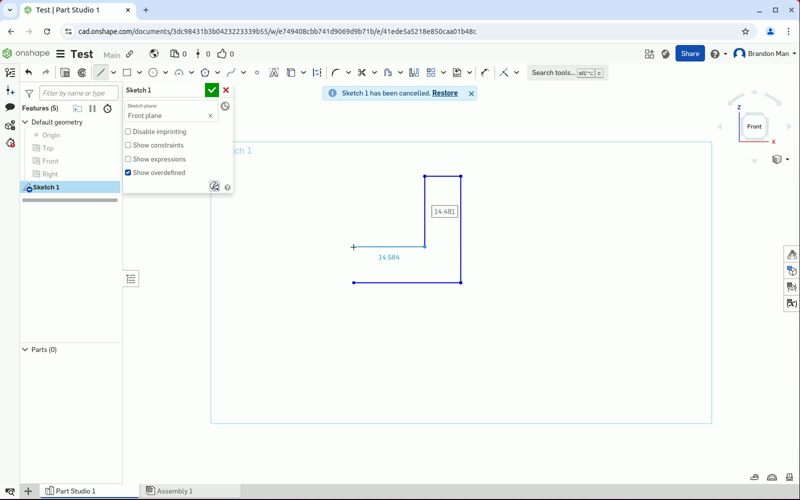
mouse_move(383, 246)
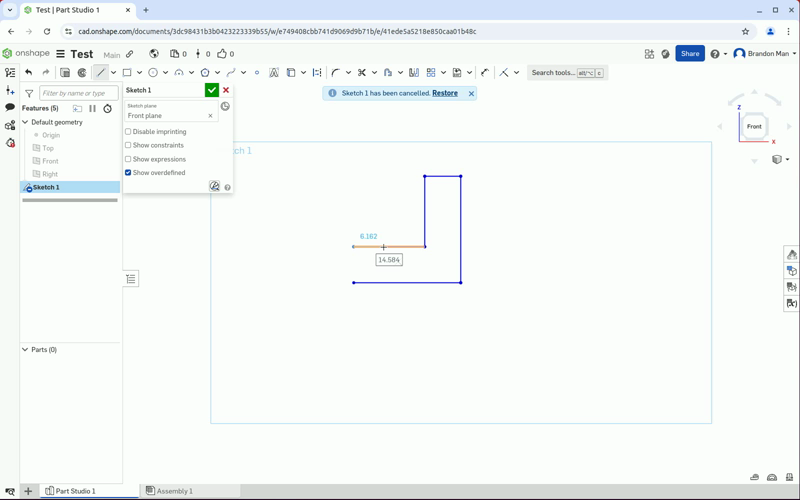
key_down(shift)
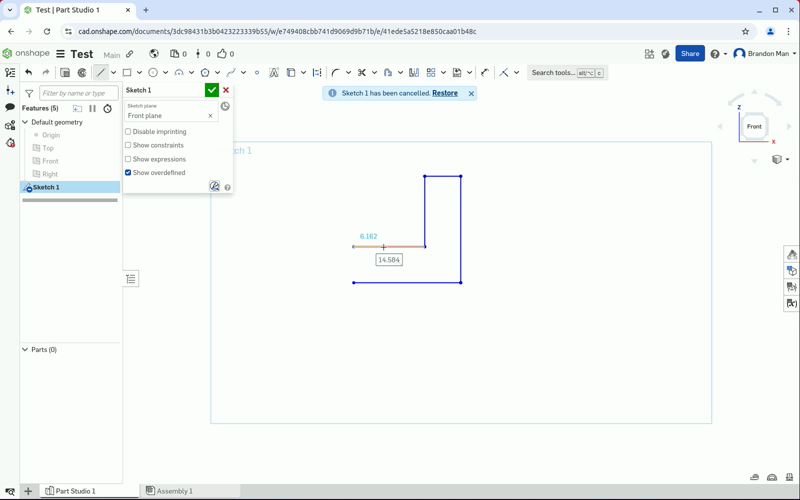
mouse_move(353, 282)
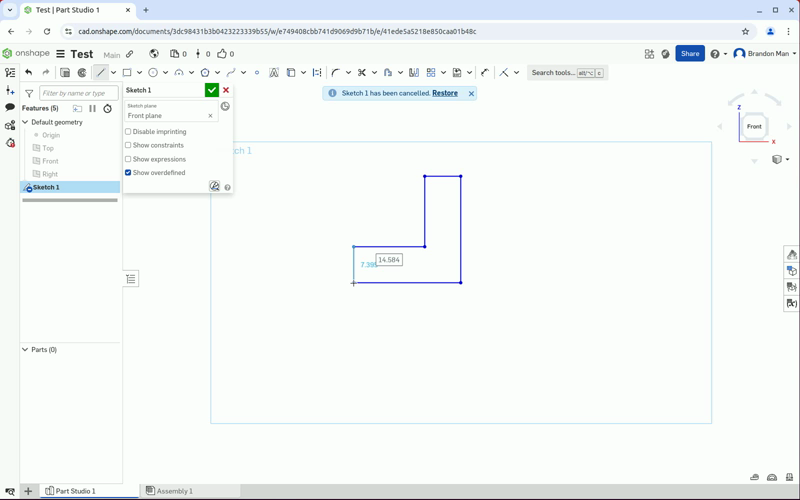
key_up(shift)
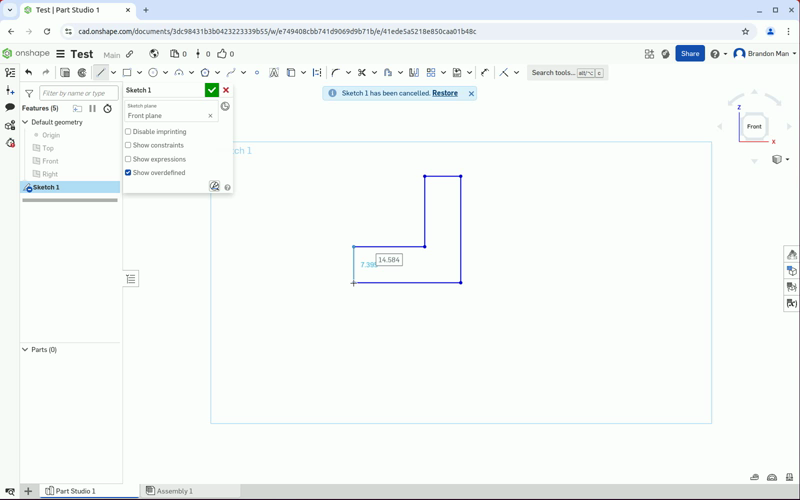
click(353, 282)
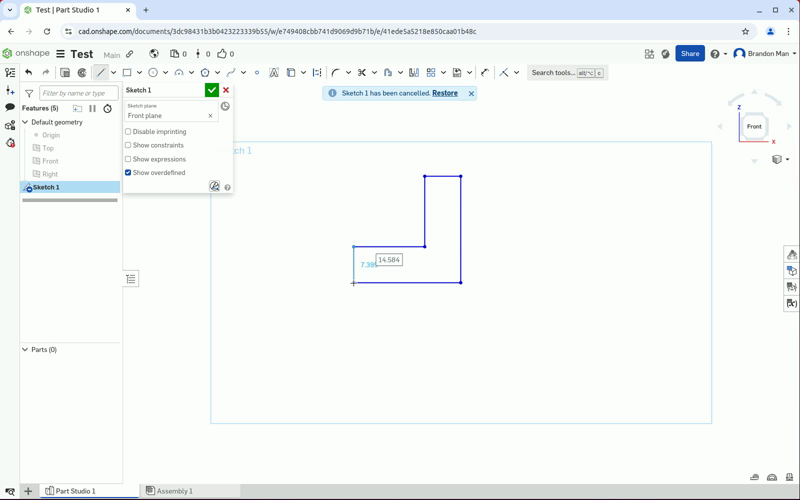
key(esc)
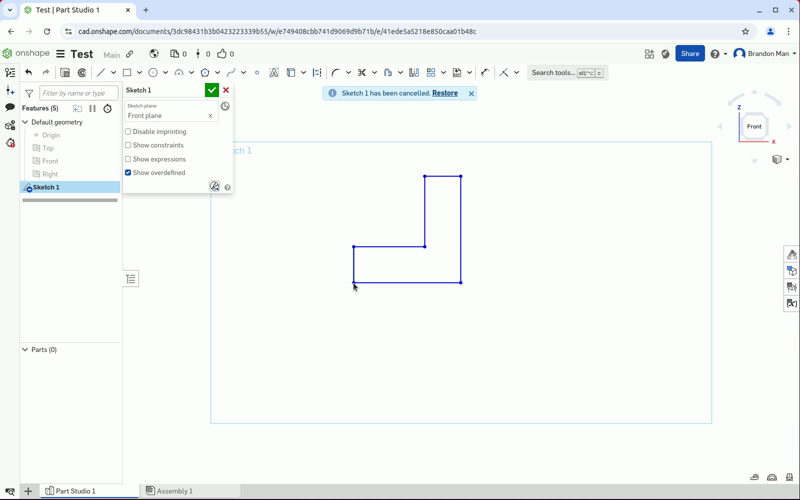
mouse_move(434, 266)
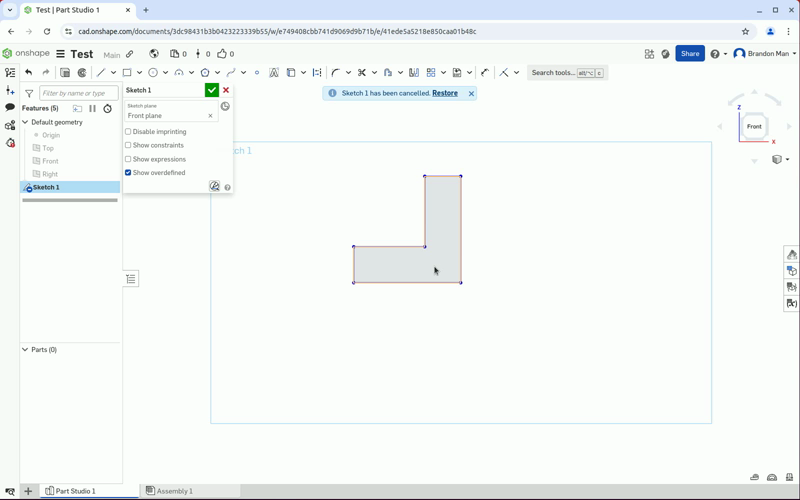
click(434, 266)
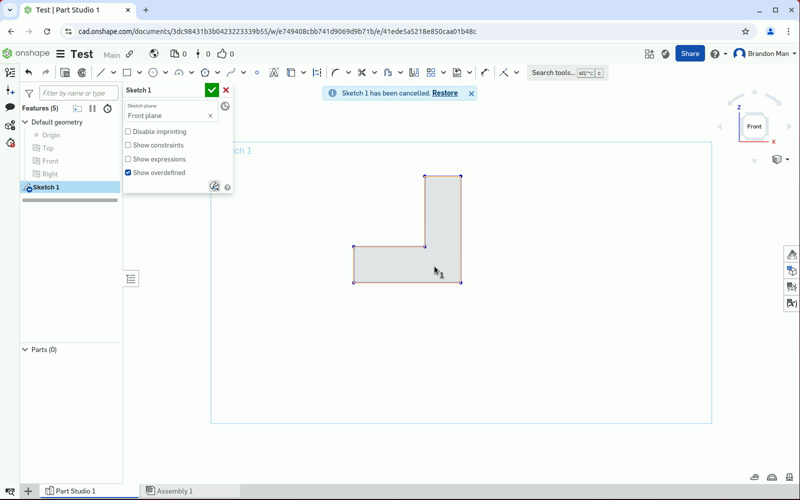
mouse_move(73, 352)
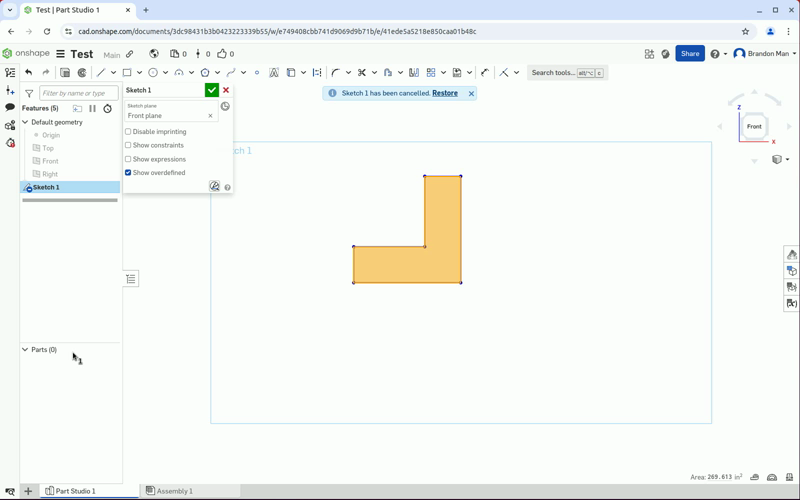
key(shift+y)
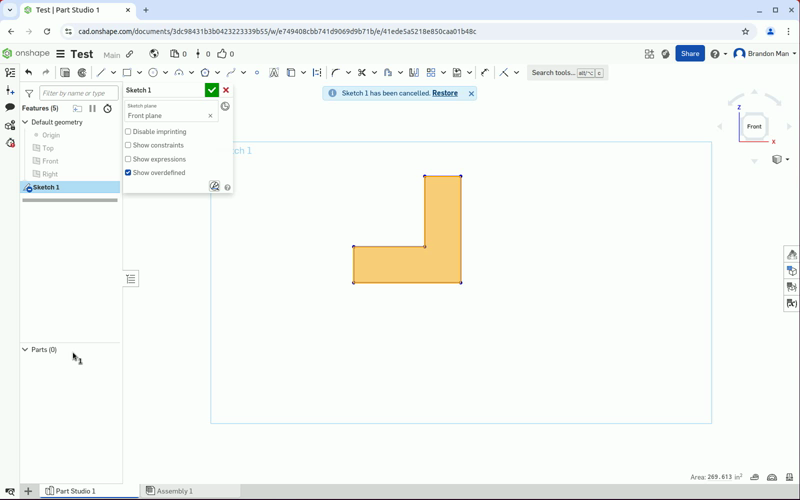
key(shift+e)
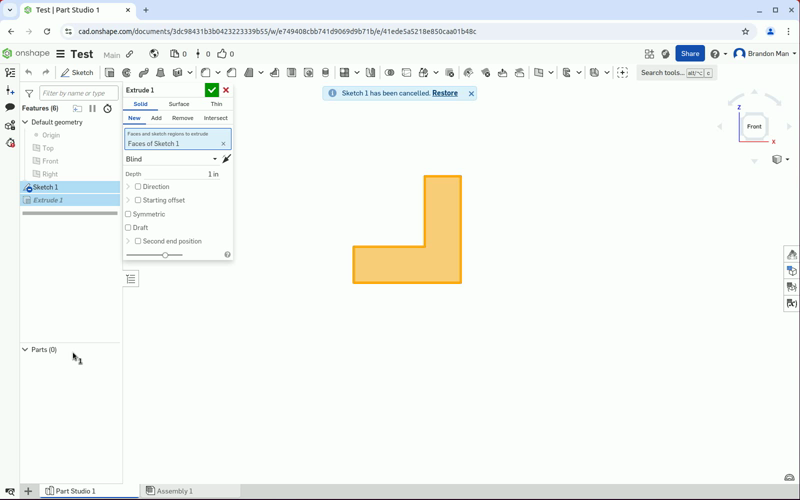
mouse_move(143, 106)
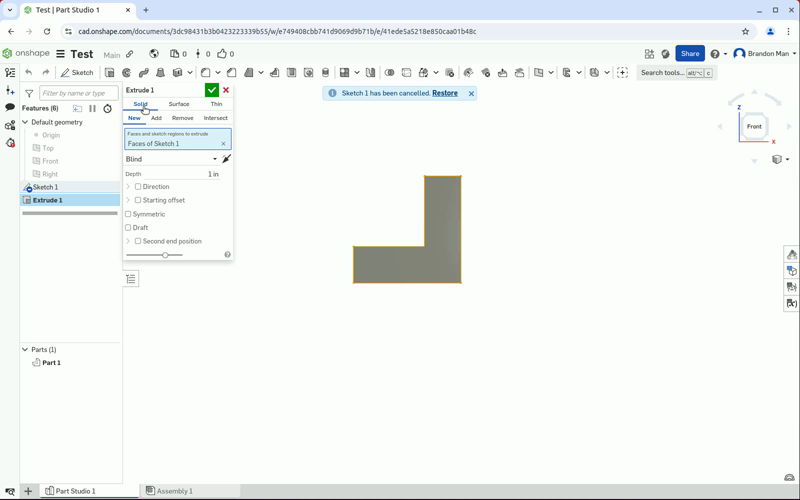
click(143, 106)
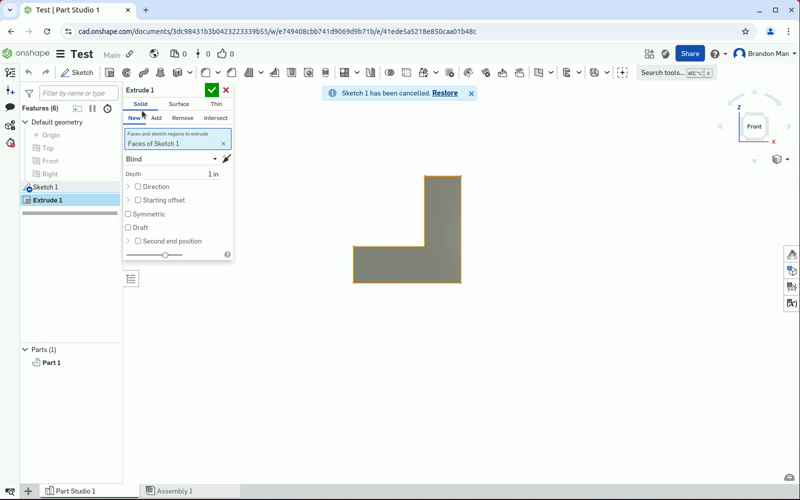
mouse_move(137, 120)
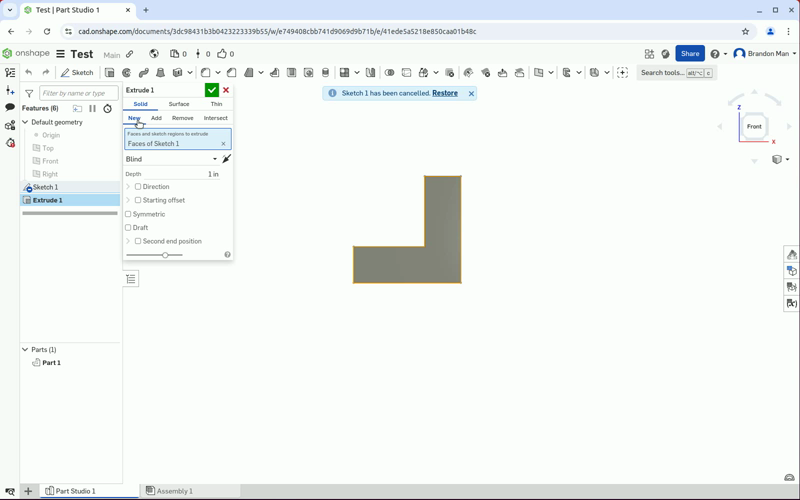
click(137, 120)
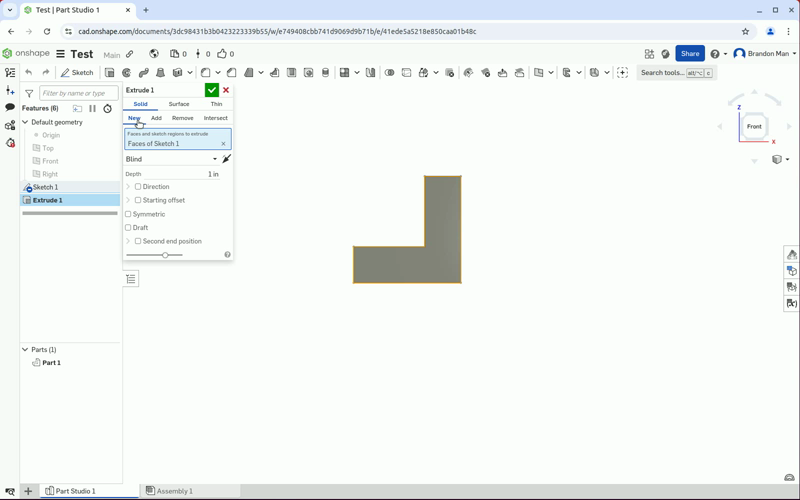
key(tab, 4)
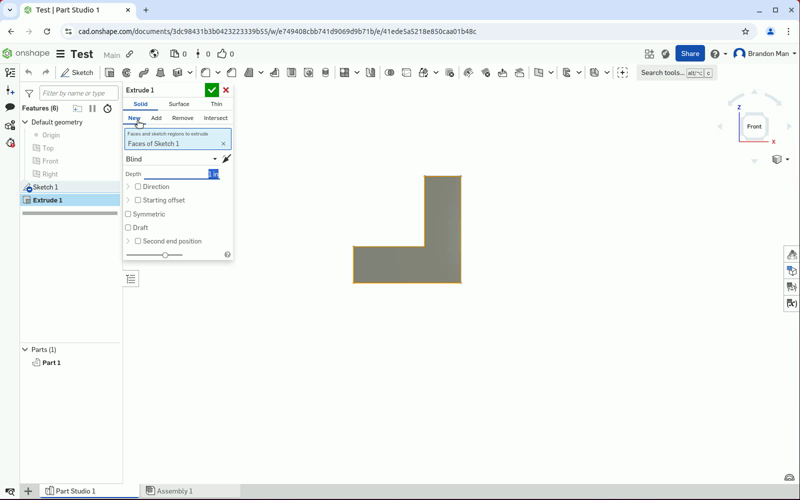
text(15.646)
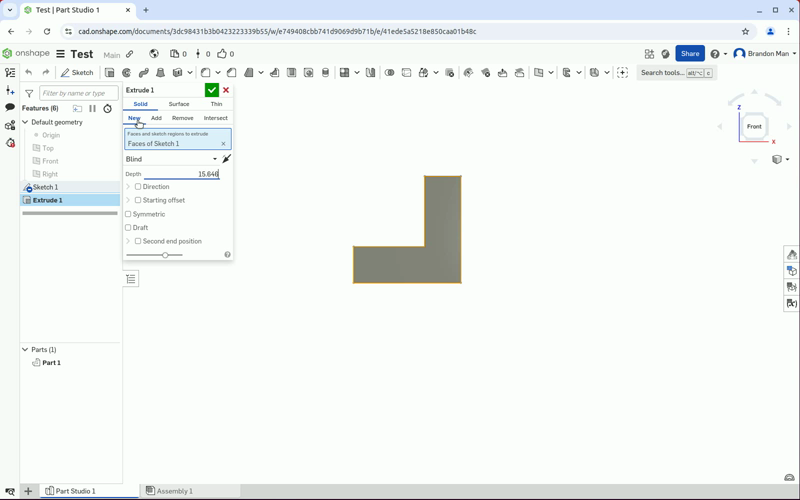
key(enter)
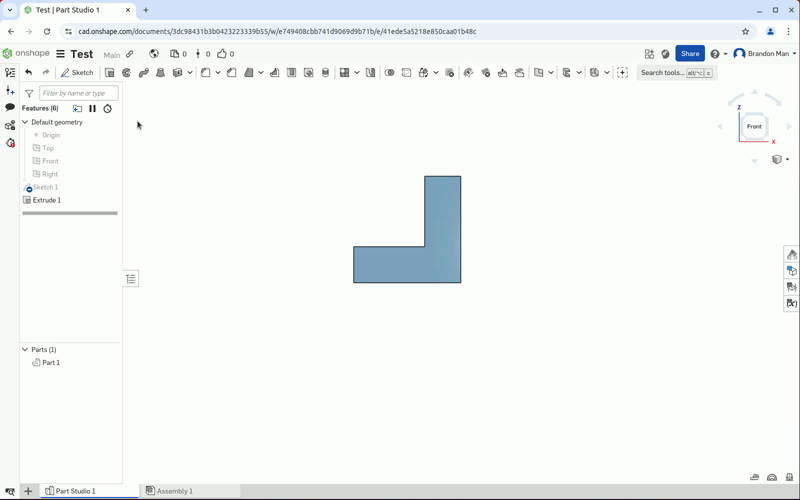
key(shift+h)
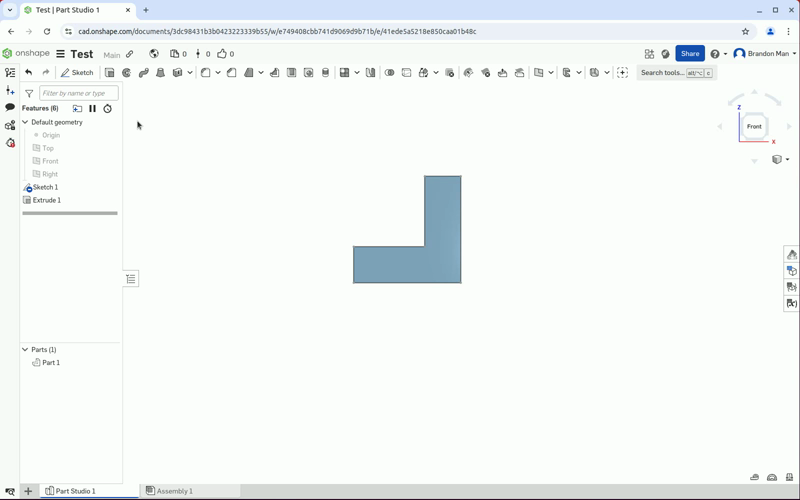
key(shift+h)
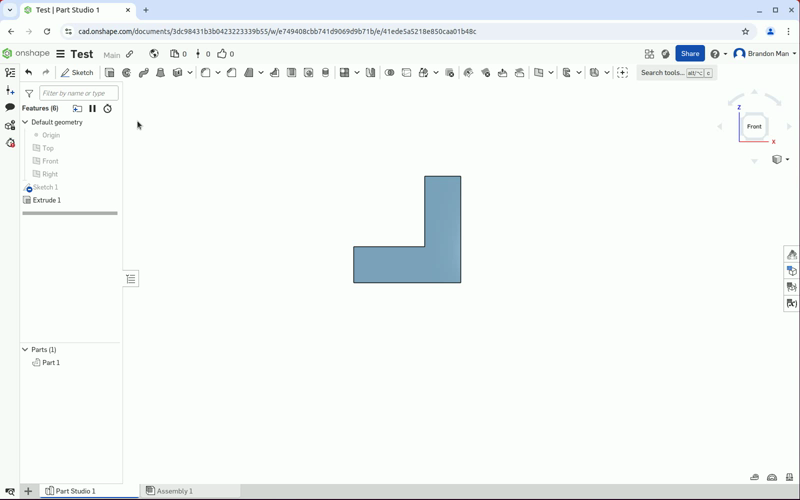
mouse_move(73, 189)
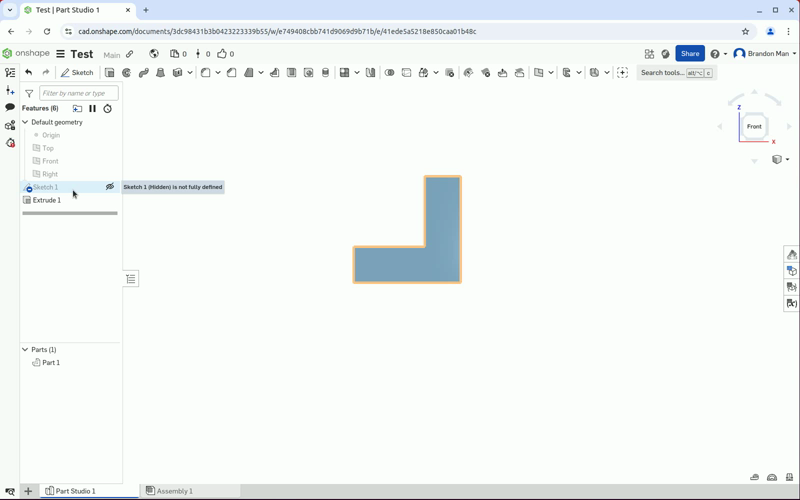
click(73, 189)
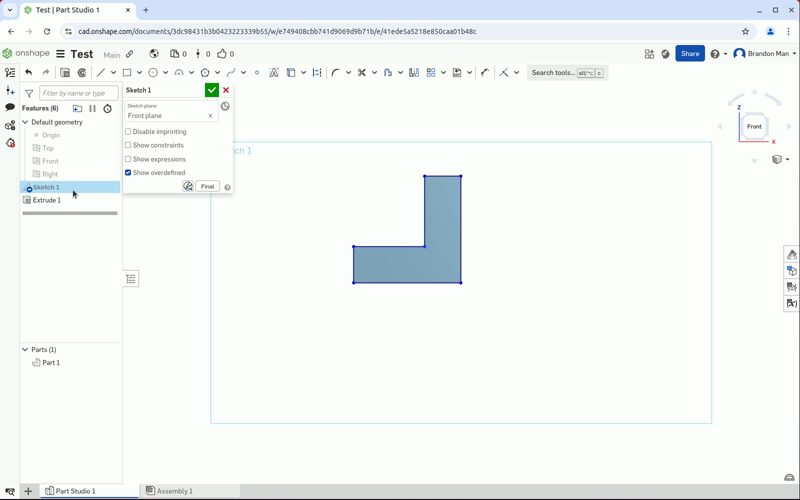
mouse_move(229, 92)
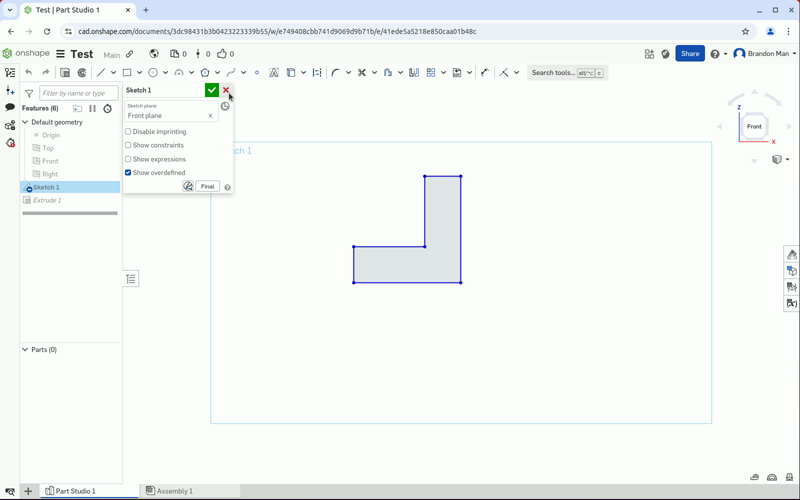
click(229, 92)
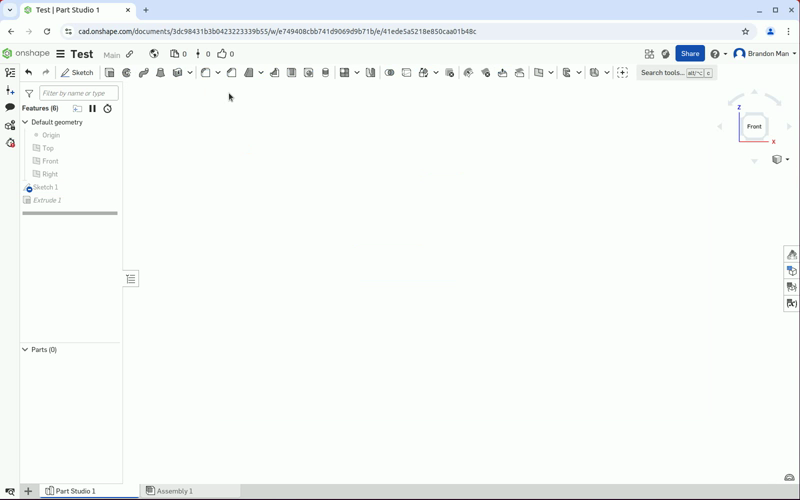
mouse_move(73, 352)
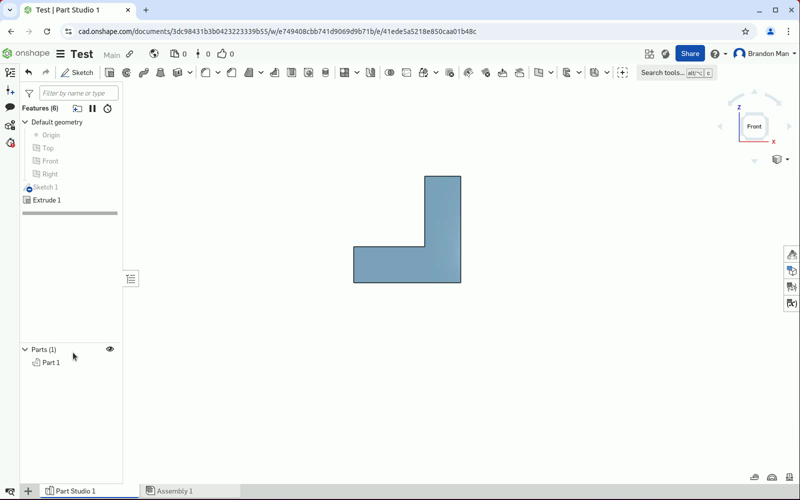
key(y)
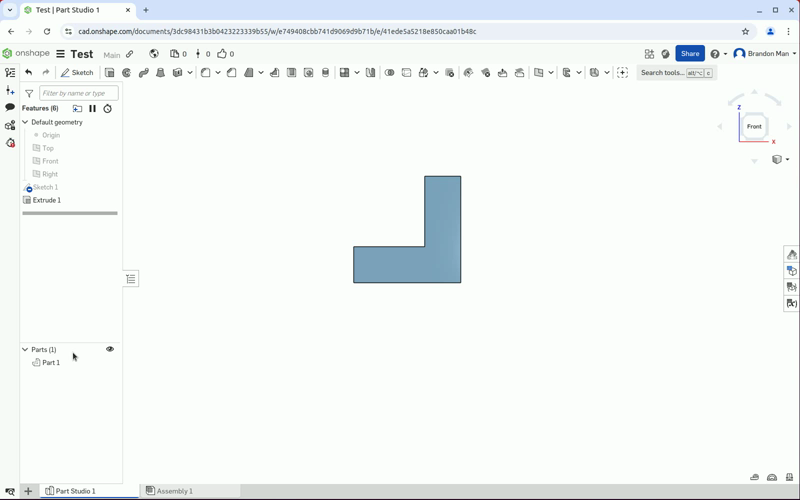
key(shift+p)
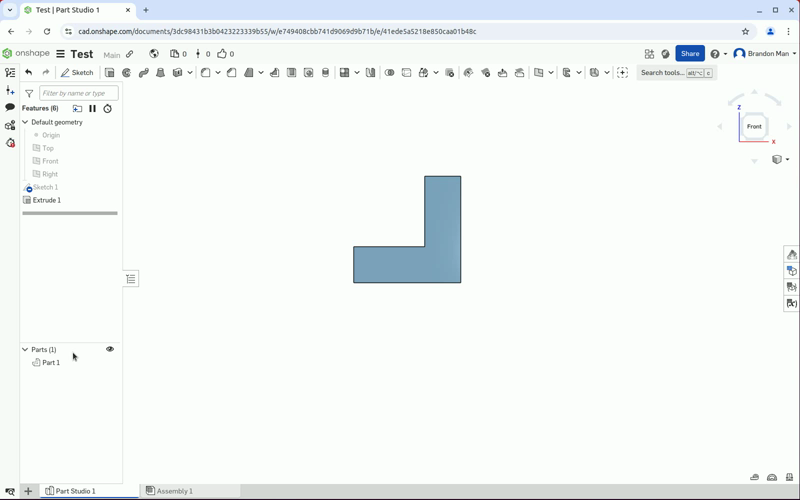
key(space)
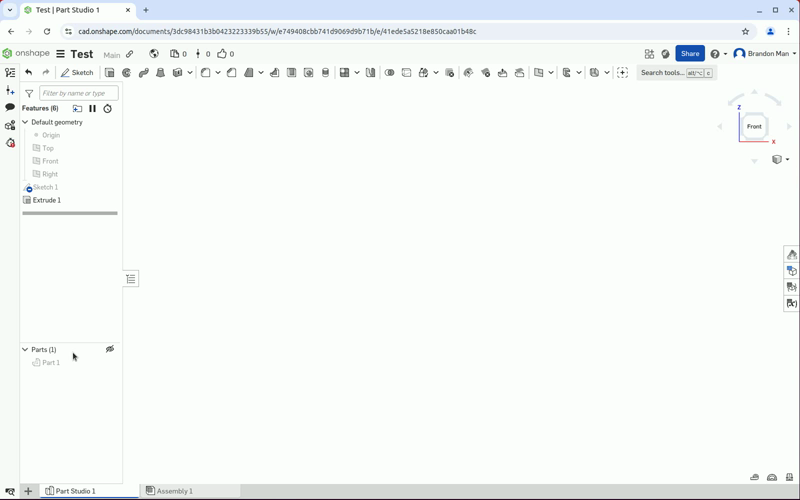
key_down(shift)
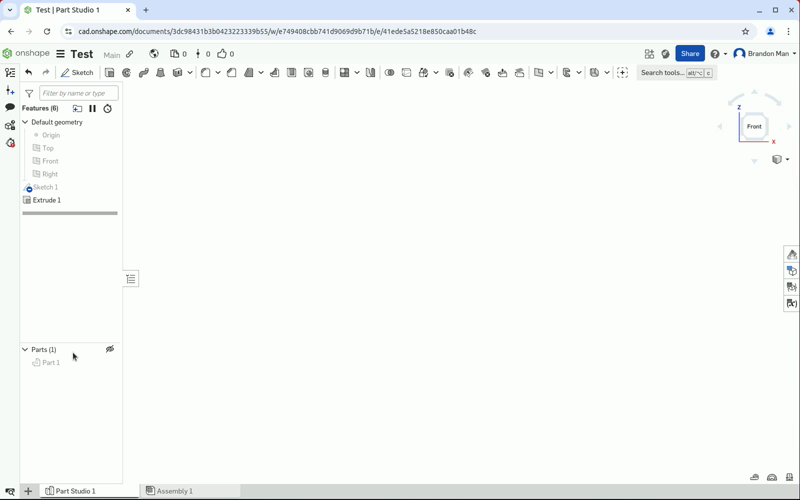
key(left)
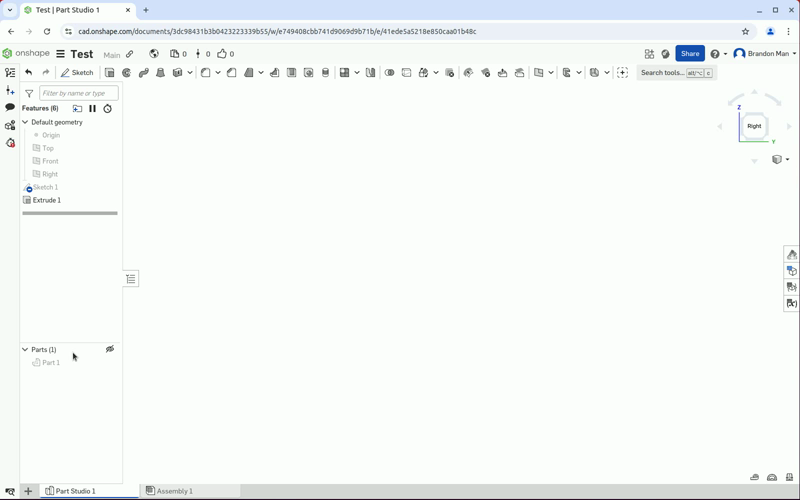
key_up(shift)
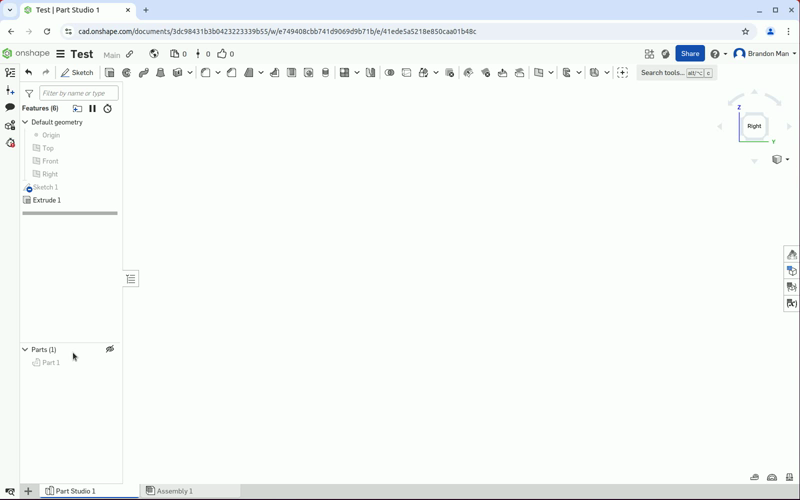
mouse_move(73, 352)
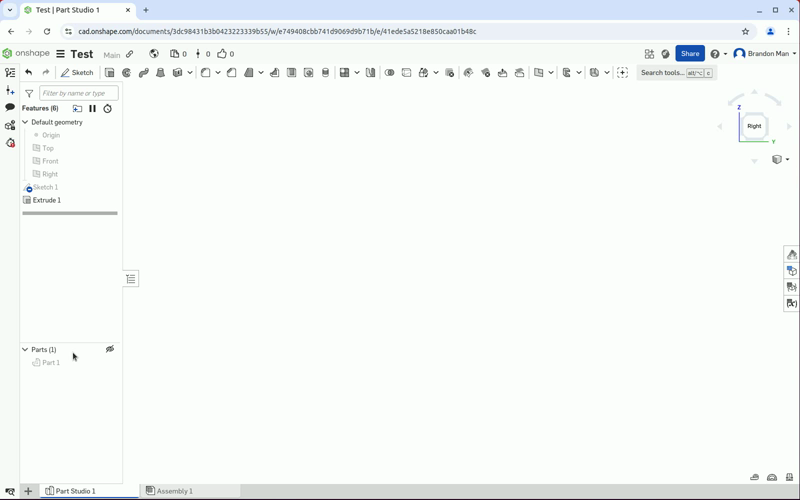
key(shift+y)
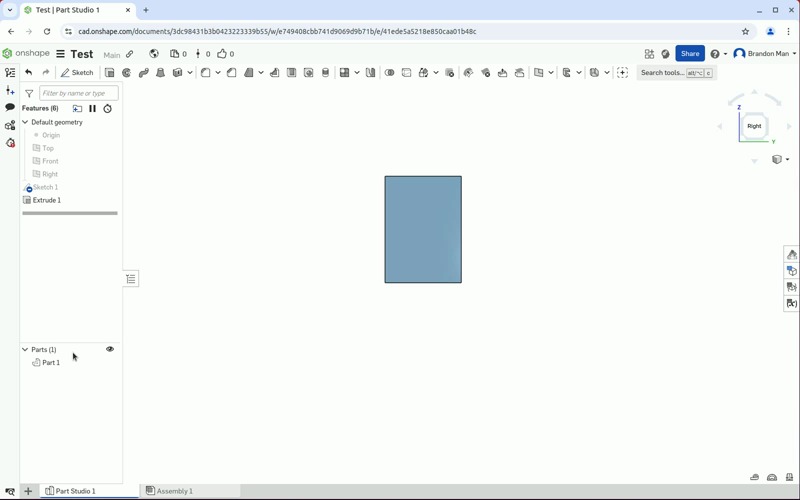
mouse_move(541, 75)
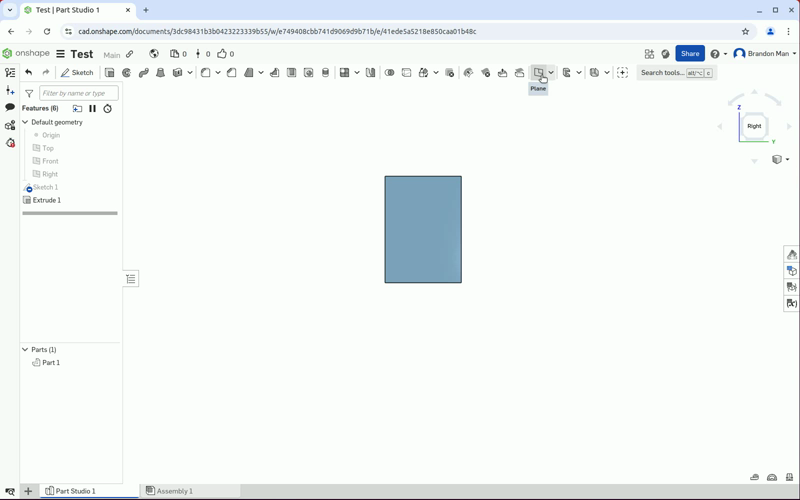
click(541, 75)
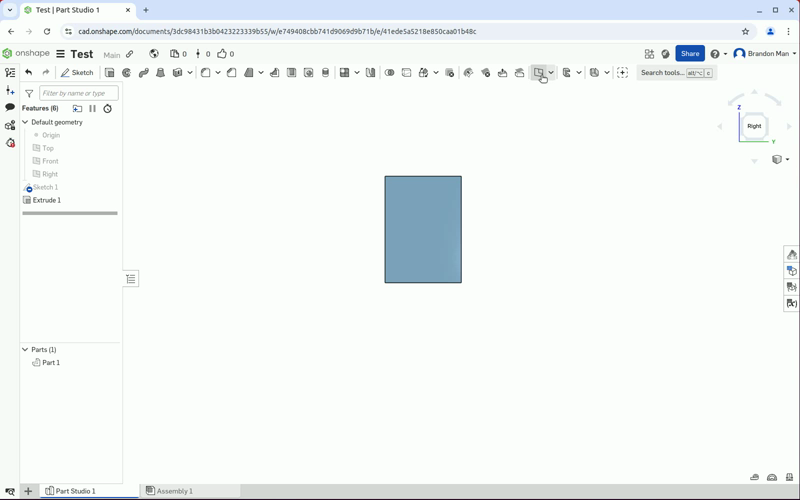
mouse_move(73, 176)
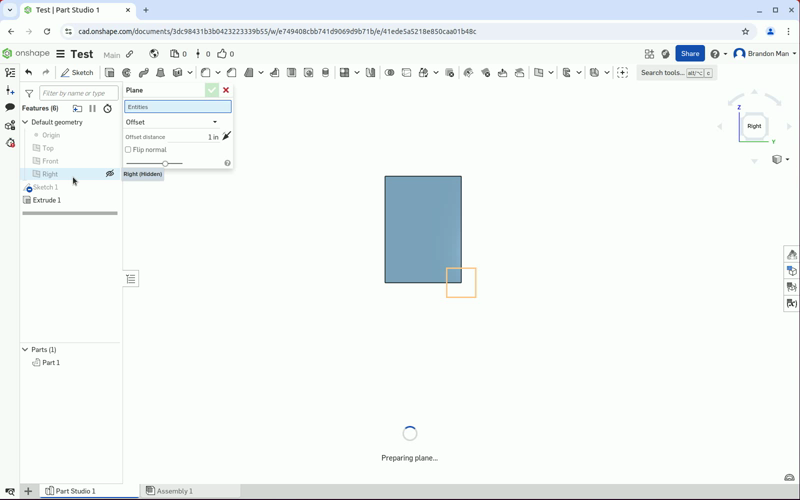
click(73, 176)
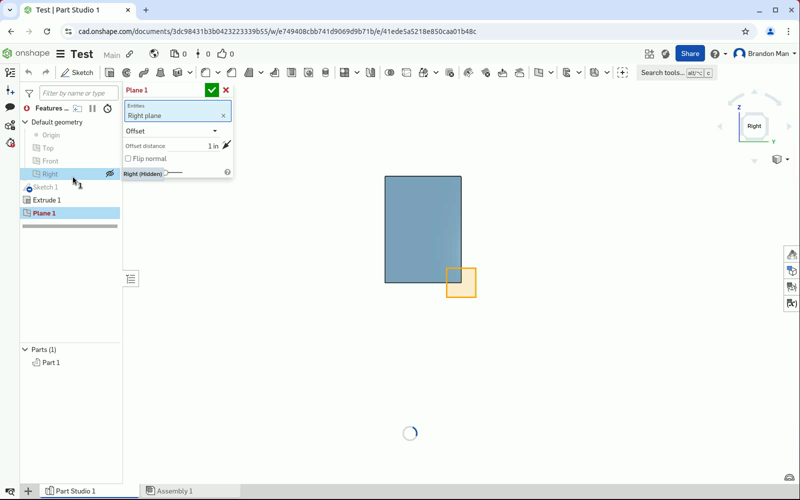
key(tab, 2)
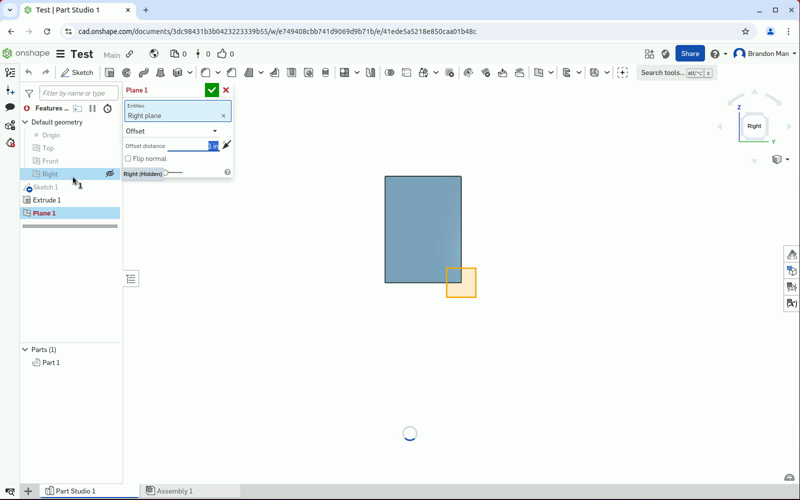
text(7.456)
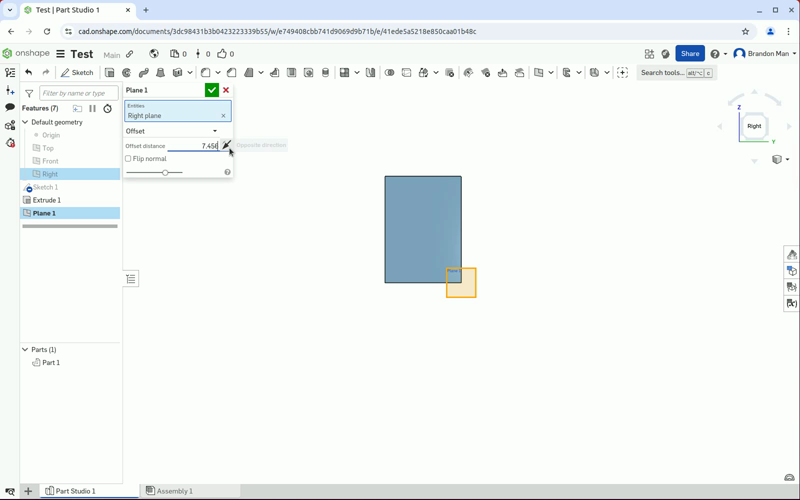
mouse_move(229, 147)
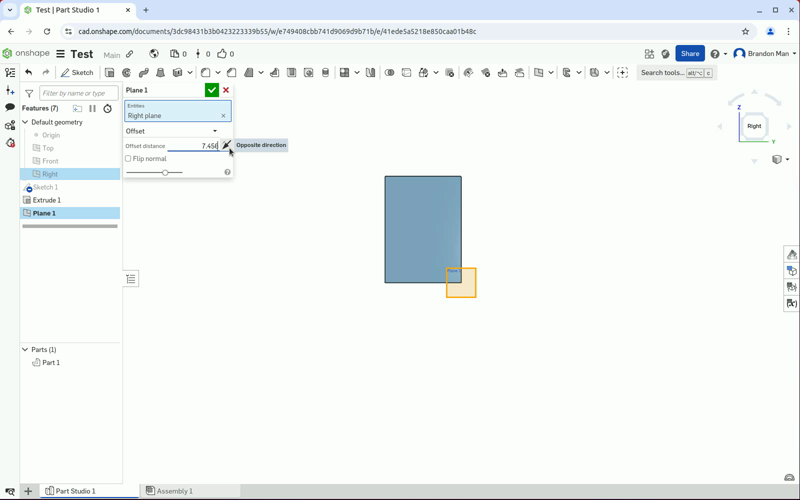
click(229, 147)
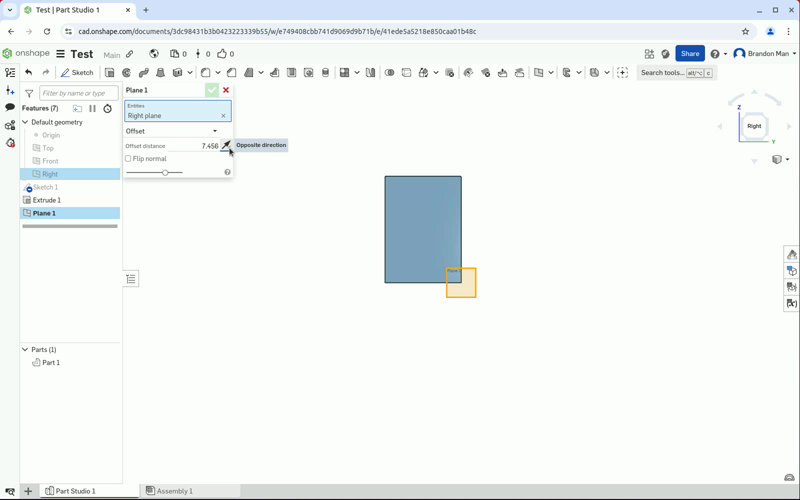
key(enter, 2)
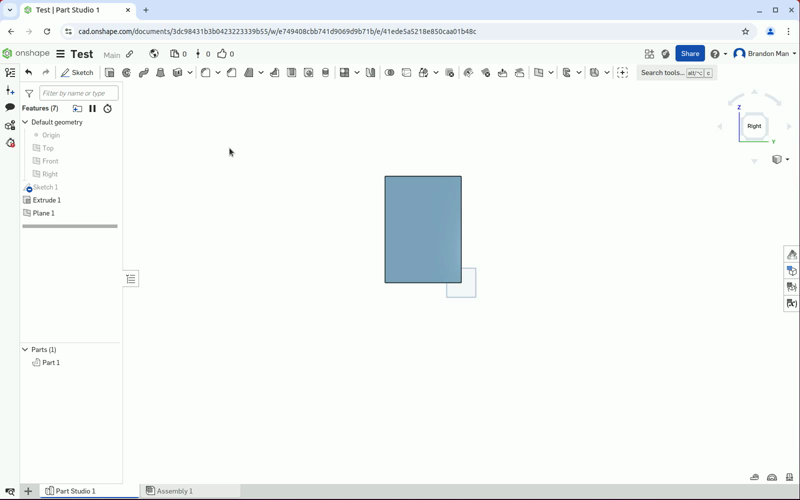
key(shift+s)
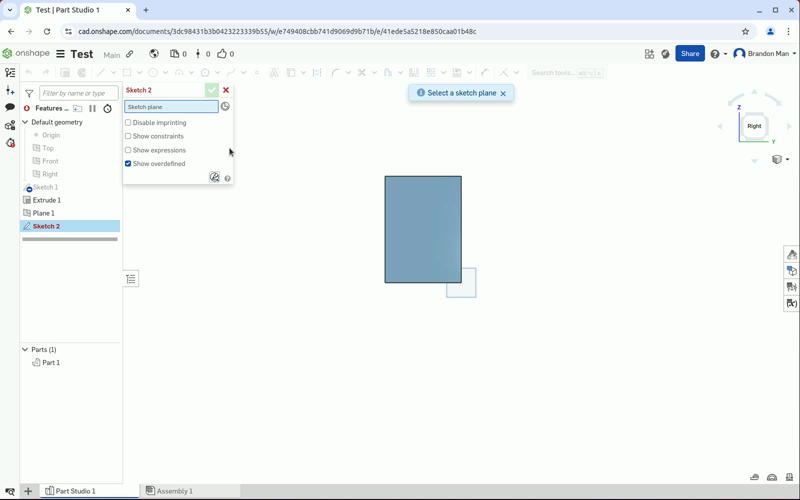
mouse_move(73, 215)
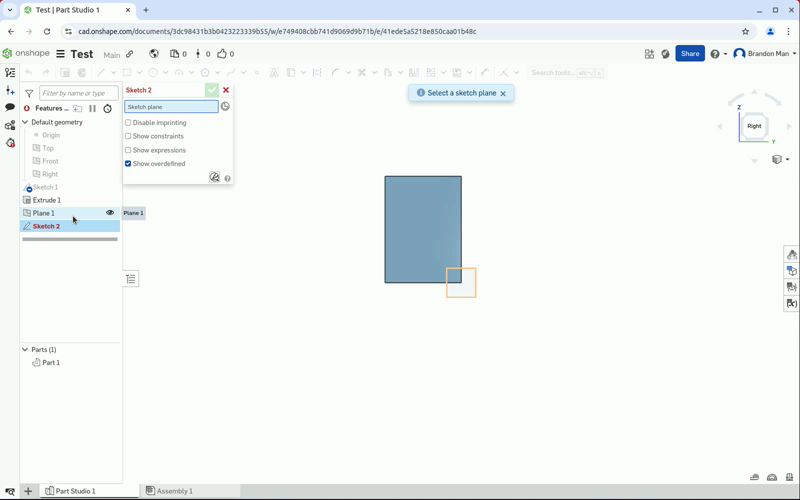
click(73, 215)
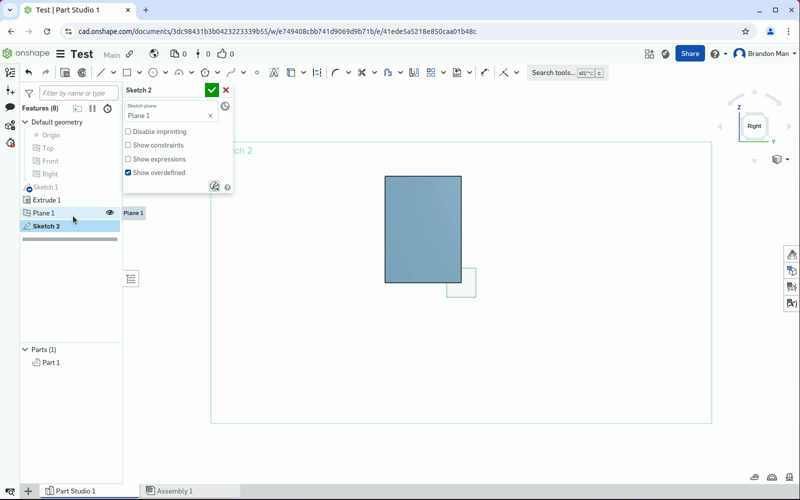
mouse_move(73, 352)
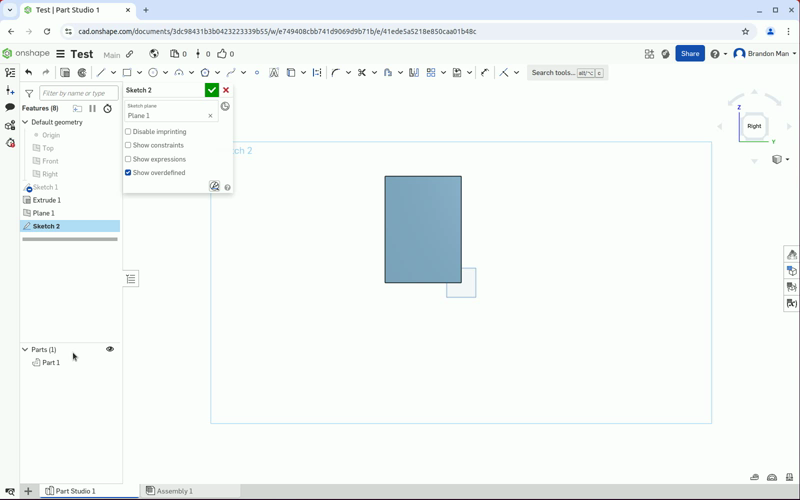
key(y)
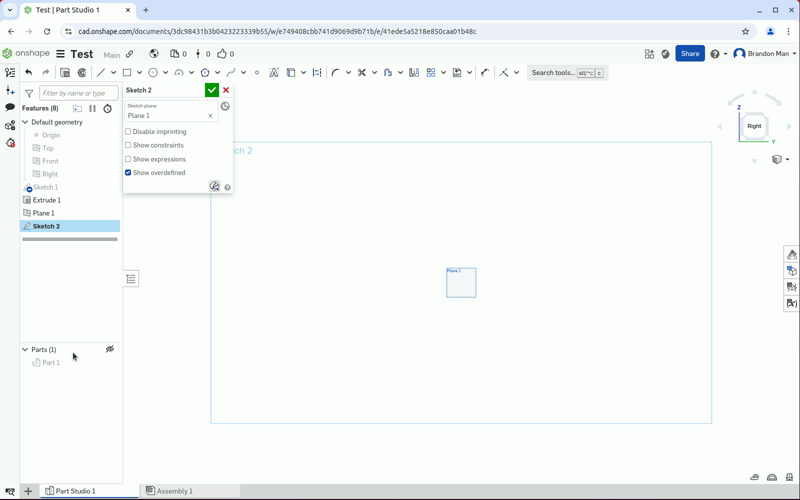
key(l)
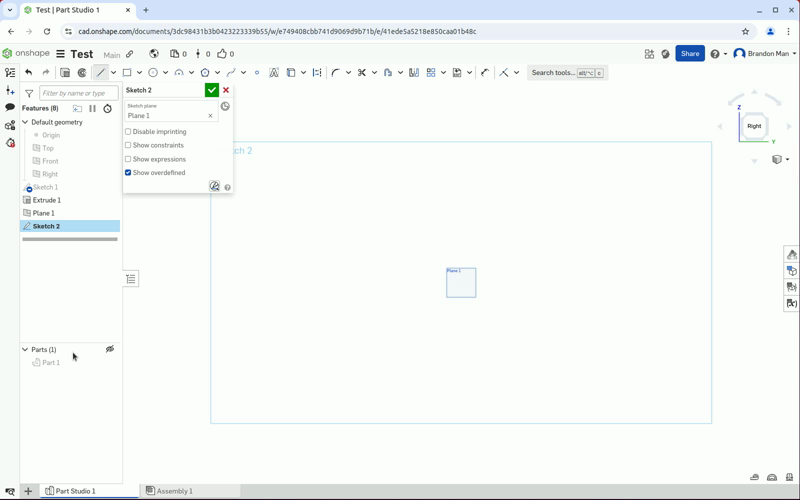
key_down(shift)
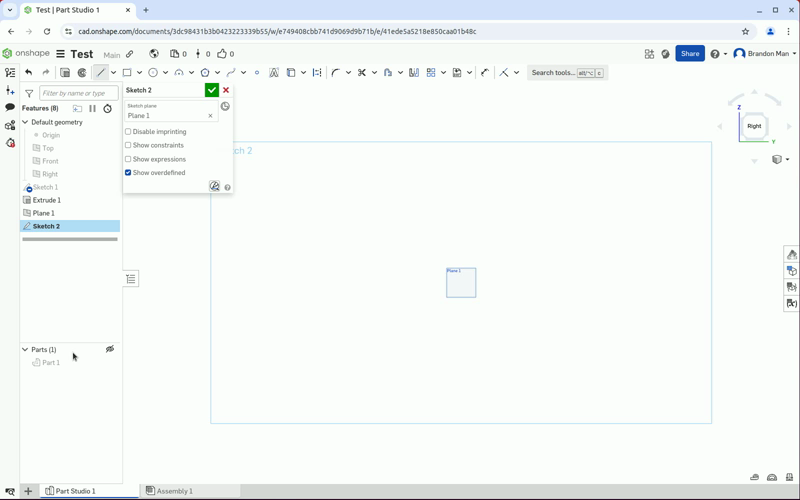
mouse_move(399, 224)
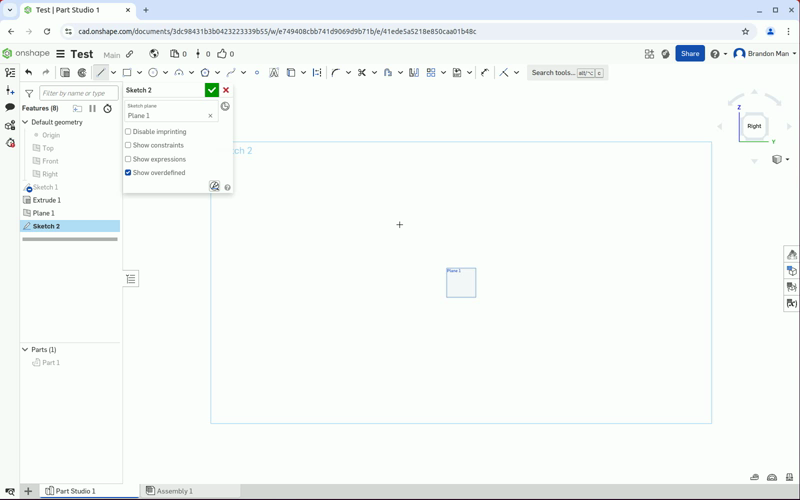
click(399, 224)
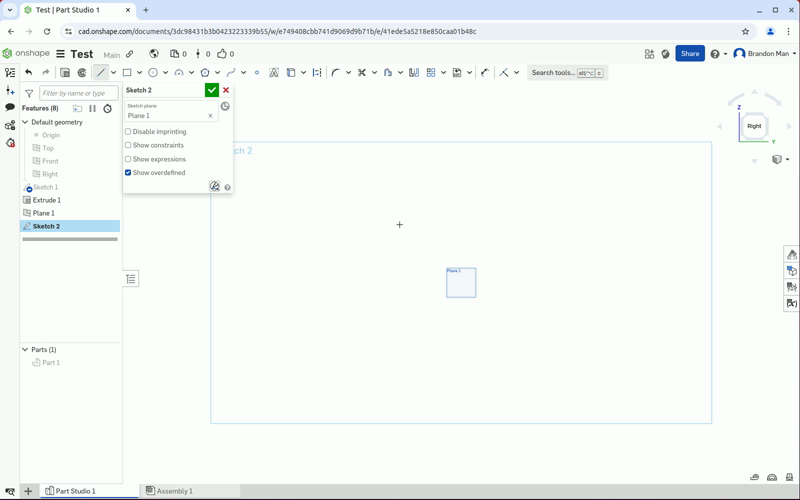
key_up(shift)
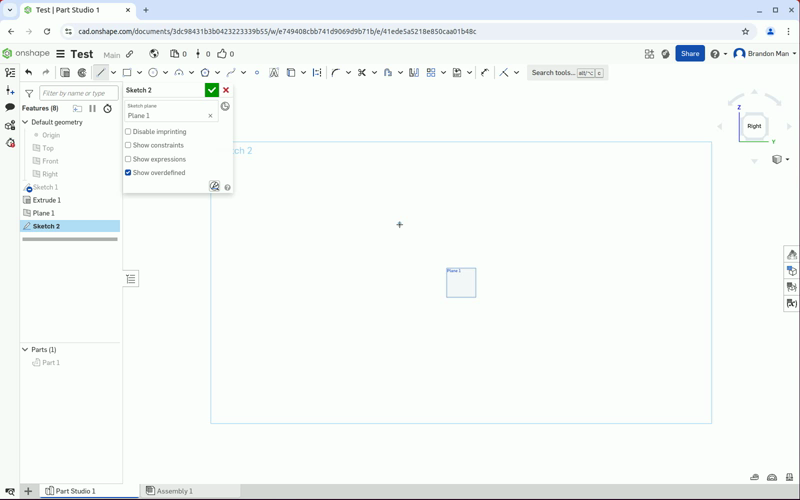
key_down(shift)
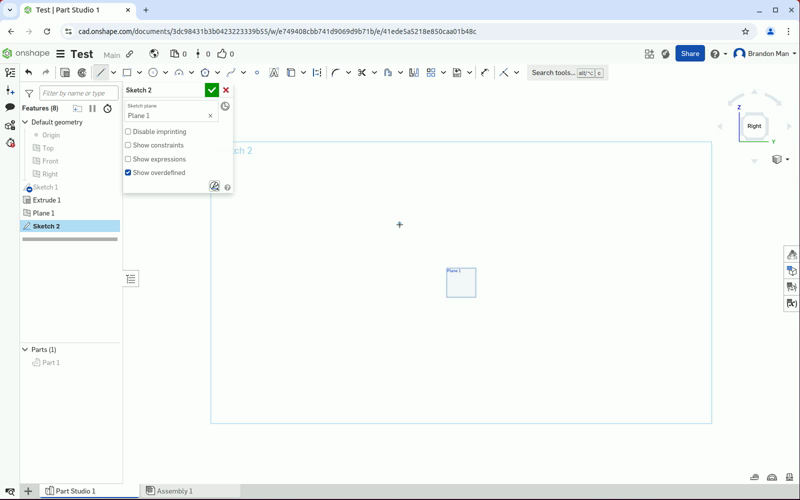
mouse_move(429, 224)
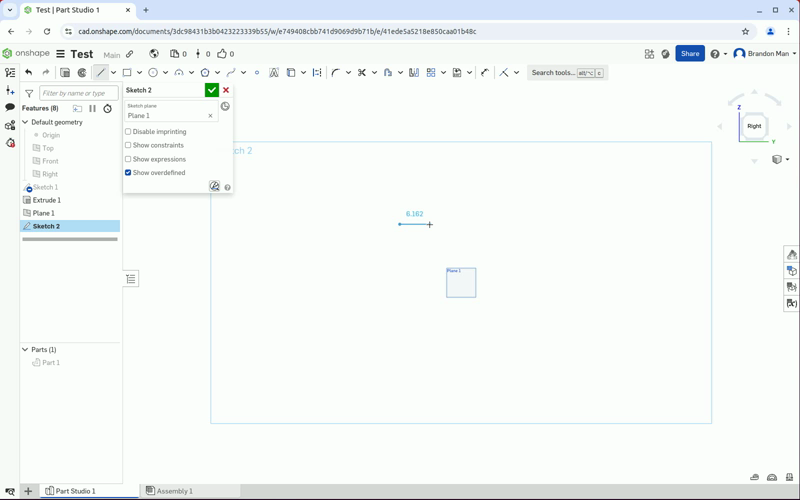
mouse_move(423, 237)
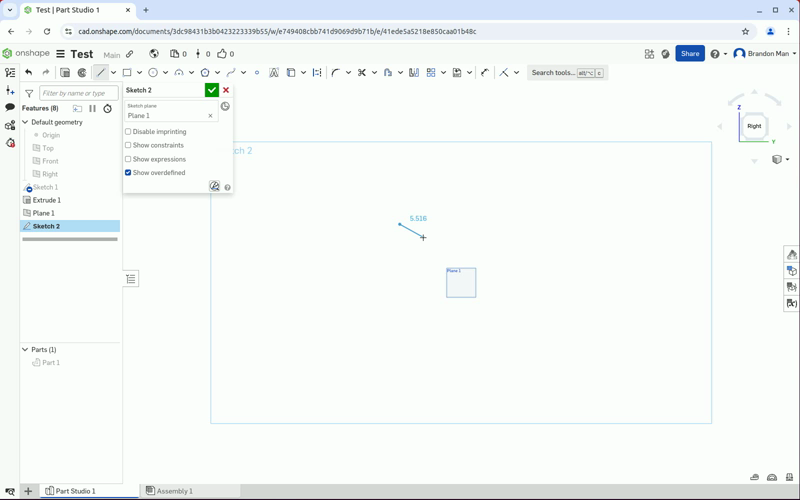
click(423, 237)
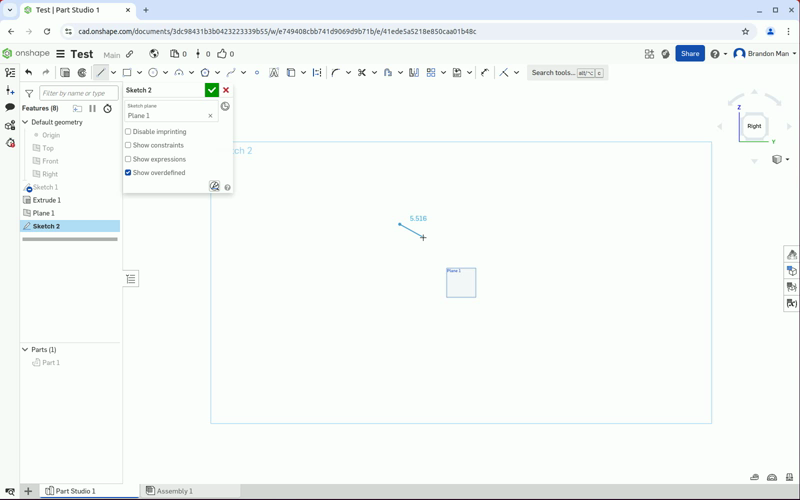
key_up(shift)
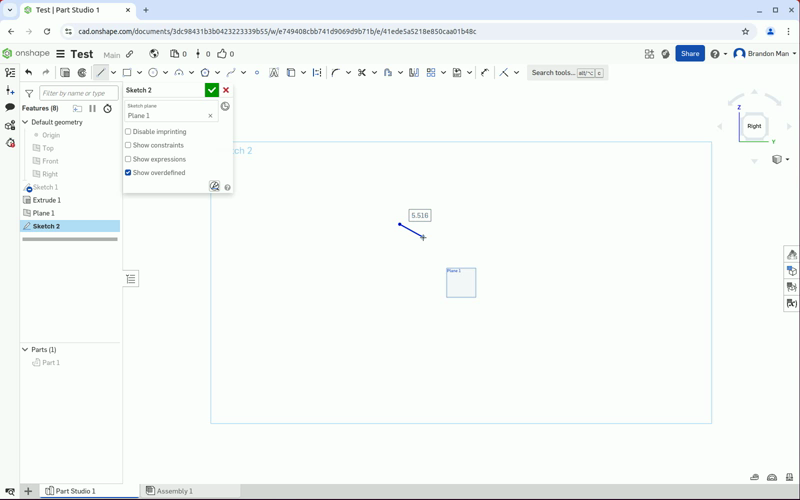
key_down(shift)
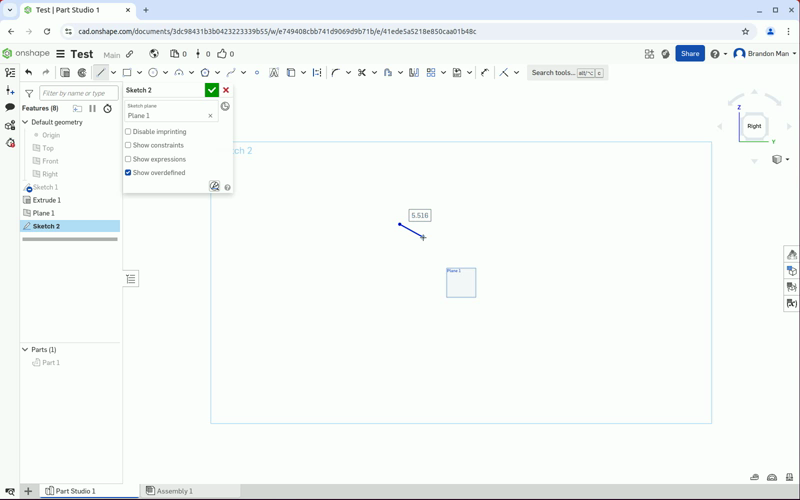
mouse_move(453, 237)
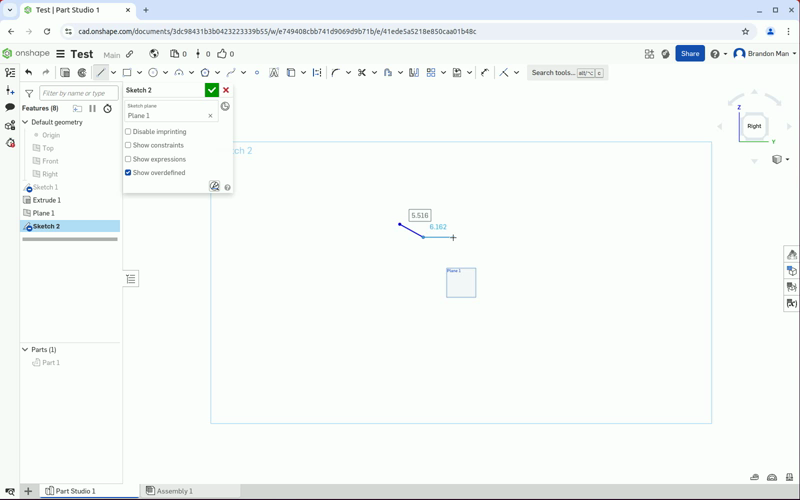
mouse_move(446, 224)
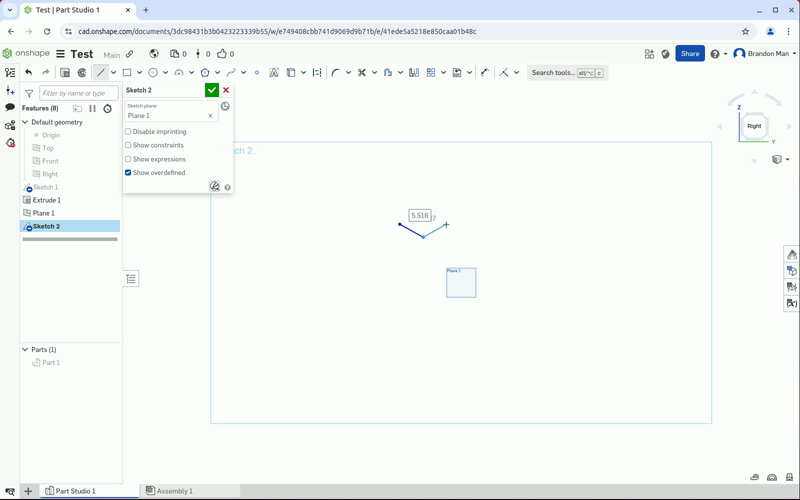
click(446, 224)
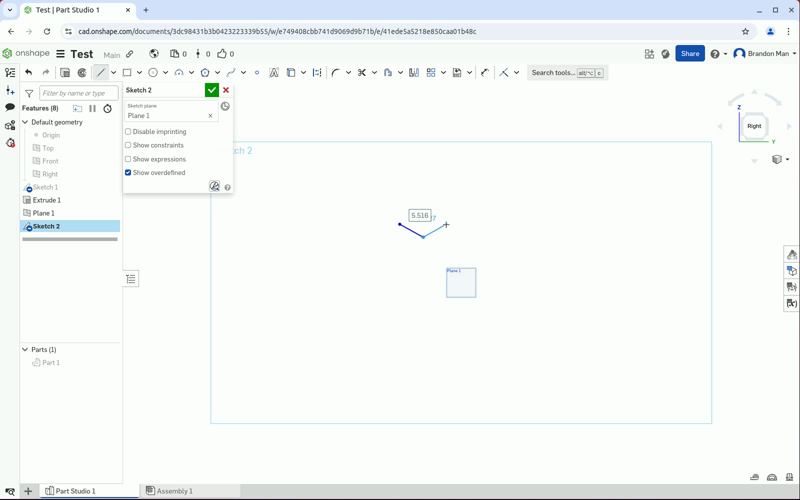
key_up(shift)
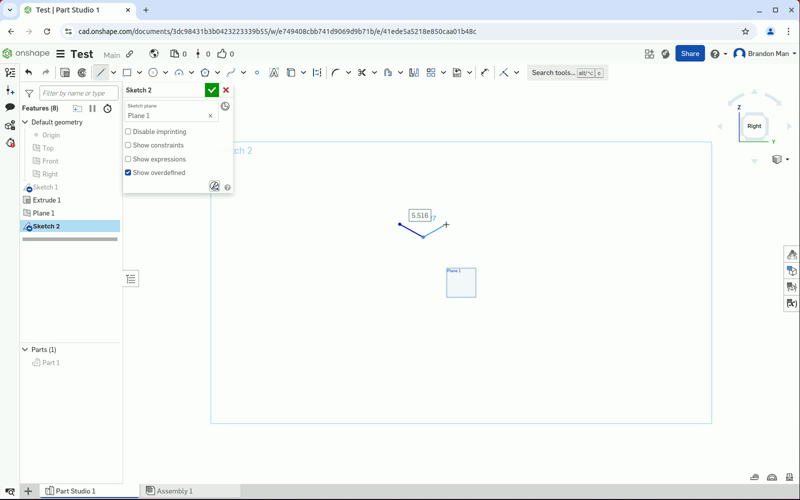
key_down(shift)
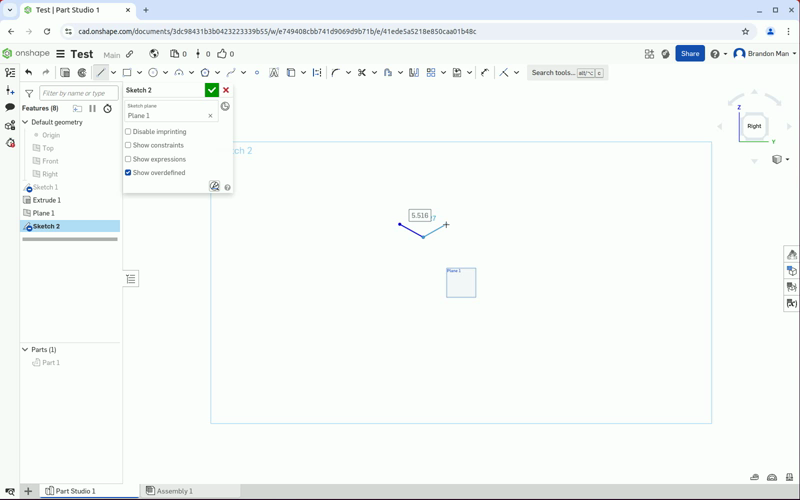
mouse_move(476, 224)
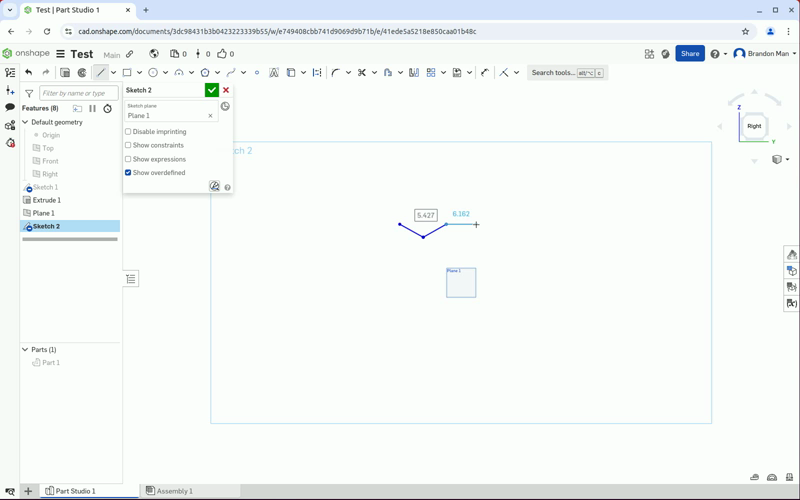
mouse_move(446, 197)
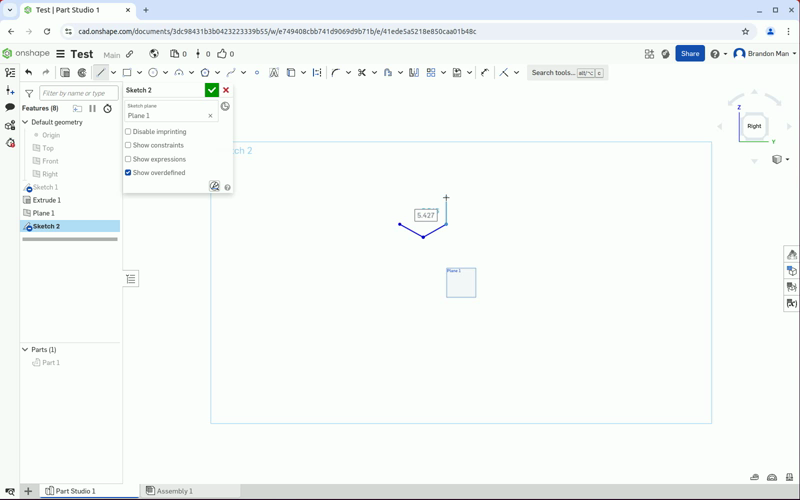
click(446, 197)
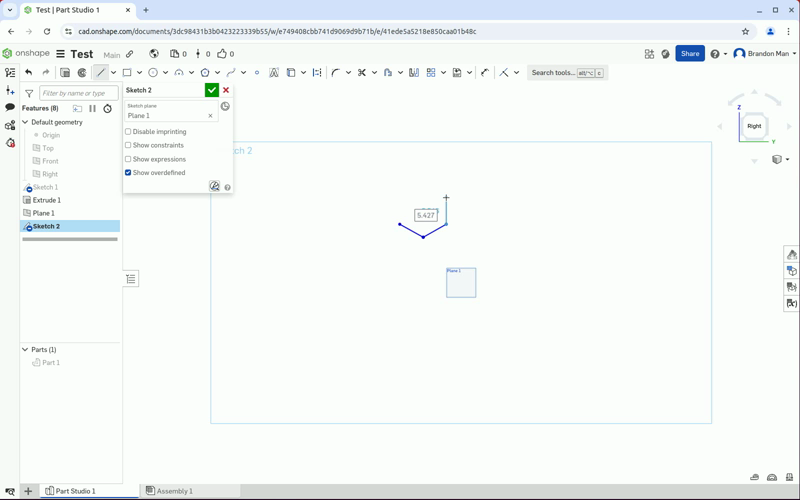
key_up(shift)
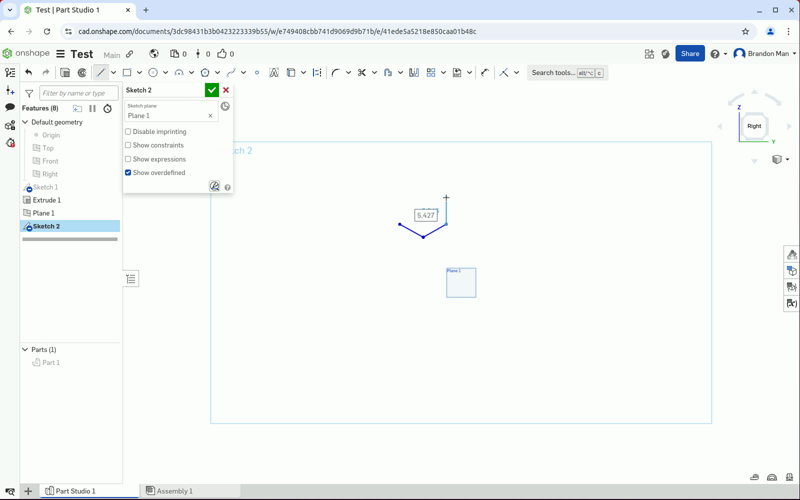
key_down(shift)
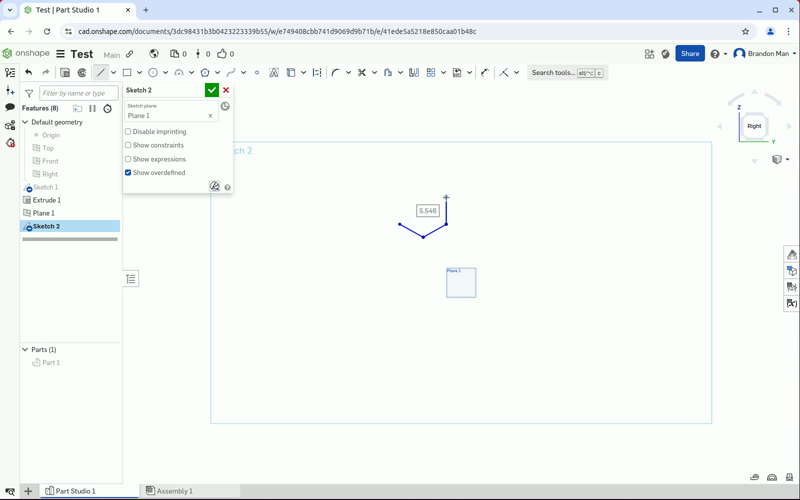
mouse_move(476, 197)
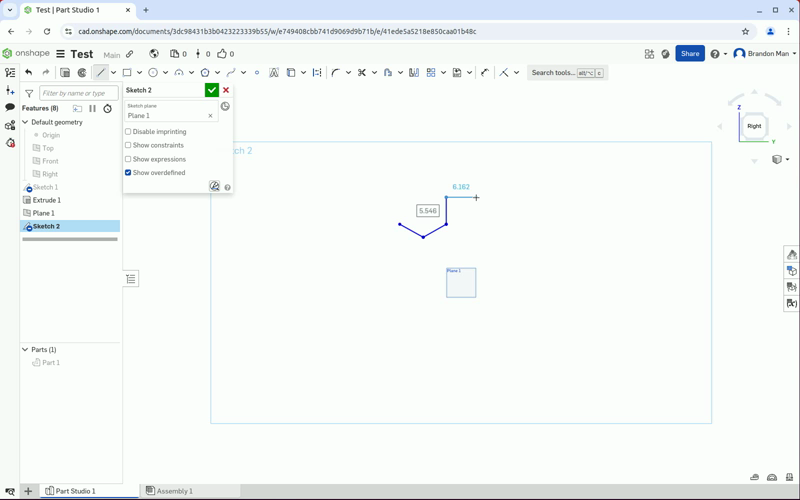
mouse_move(423, 184)
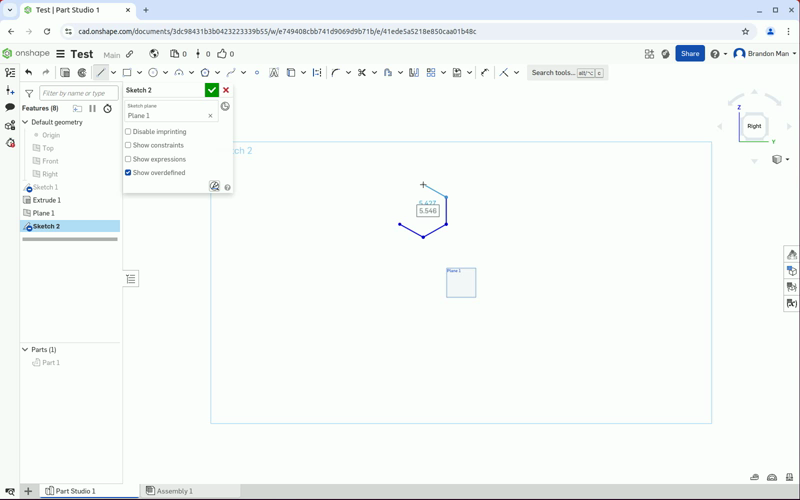
click(423, 184)
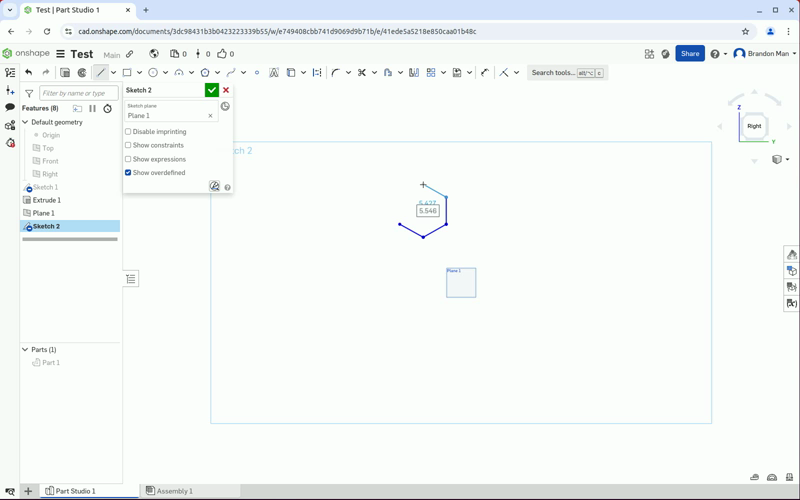
key_up(shift)
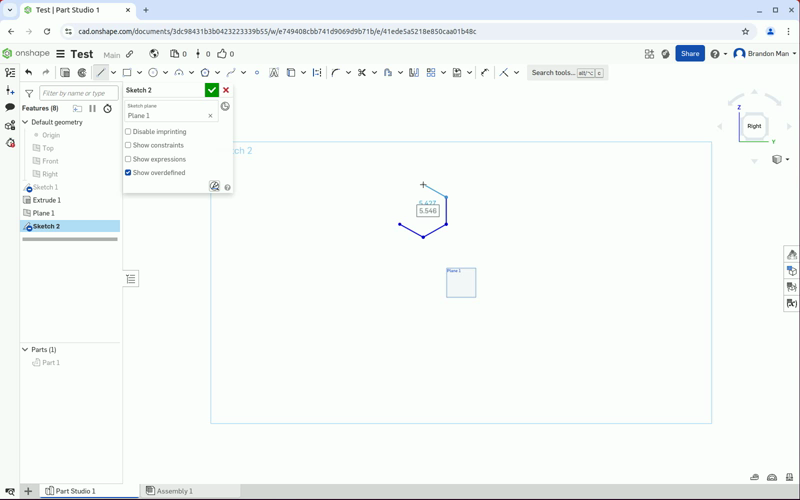
key_down(shift)
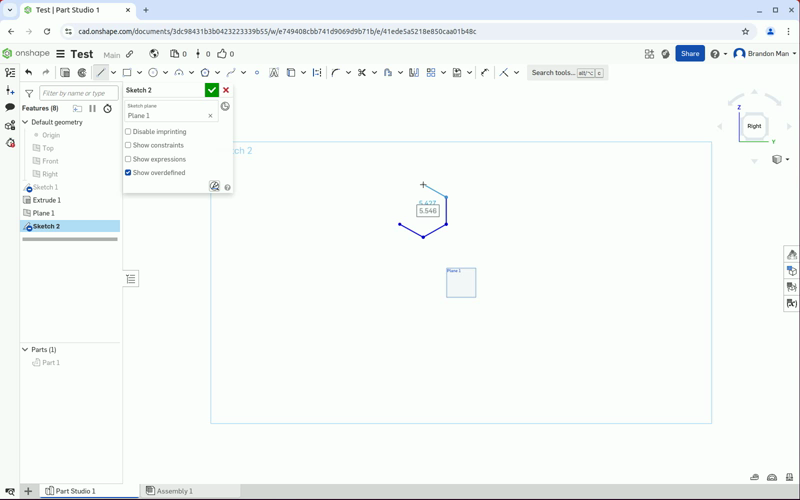
mouse_move(453, 184)
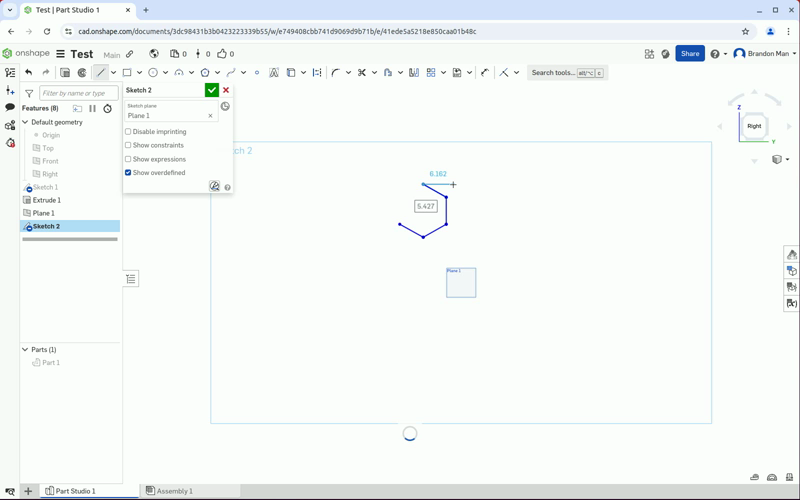
mouse_move(399, 197)
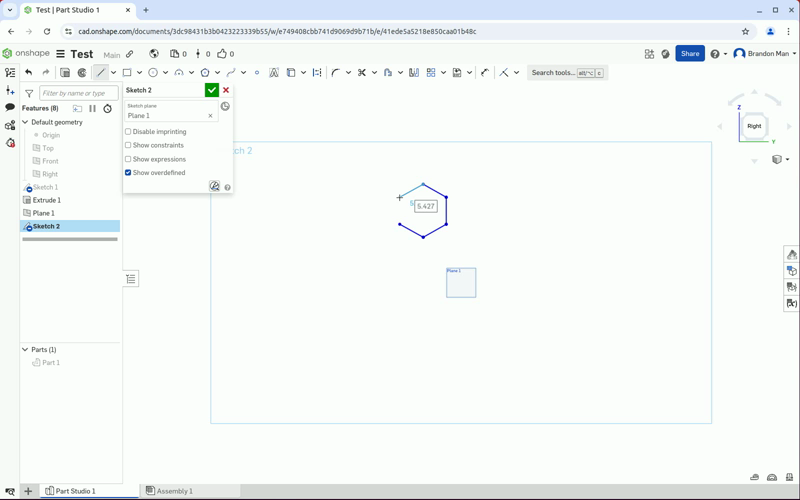
click(399, 197)
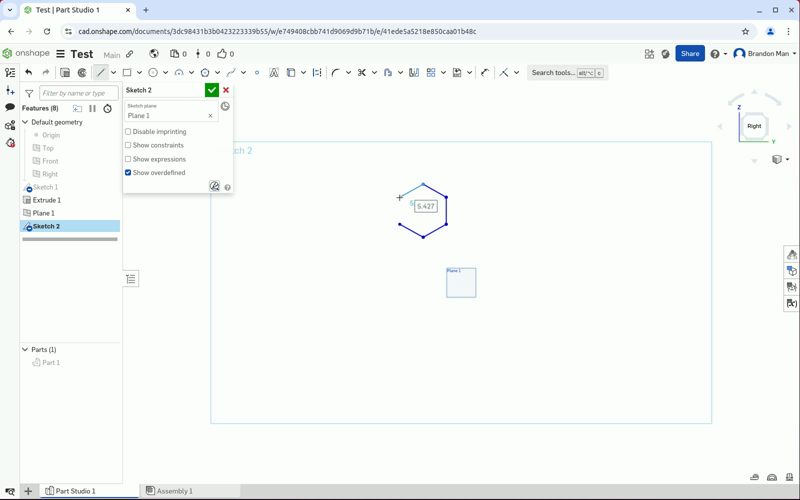
key_up(shift)
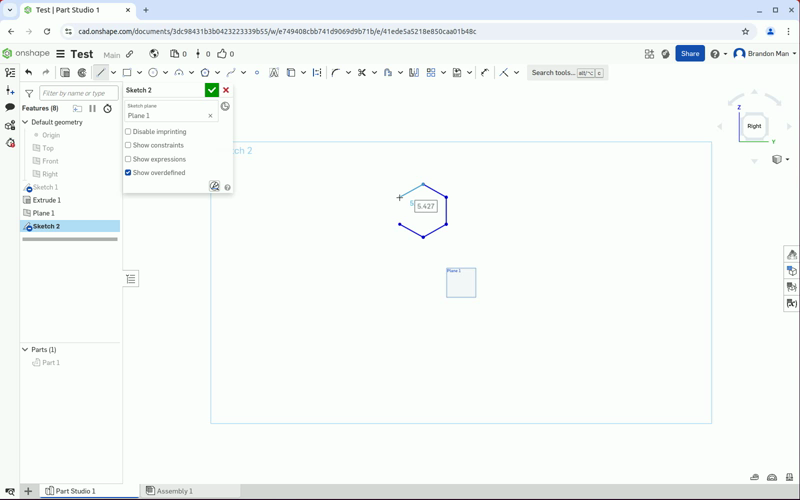
mouse_move(429, 197)
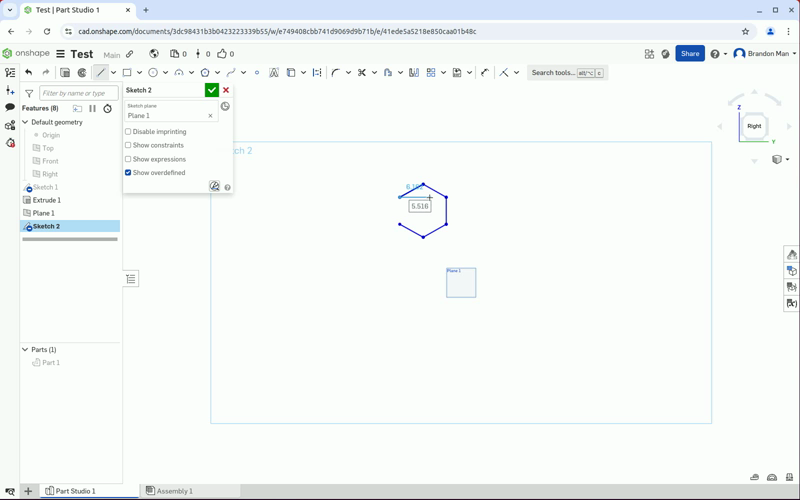
key_down(shift)
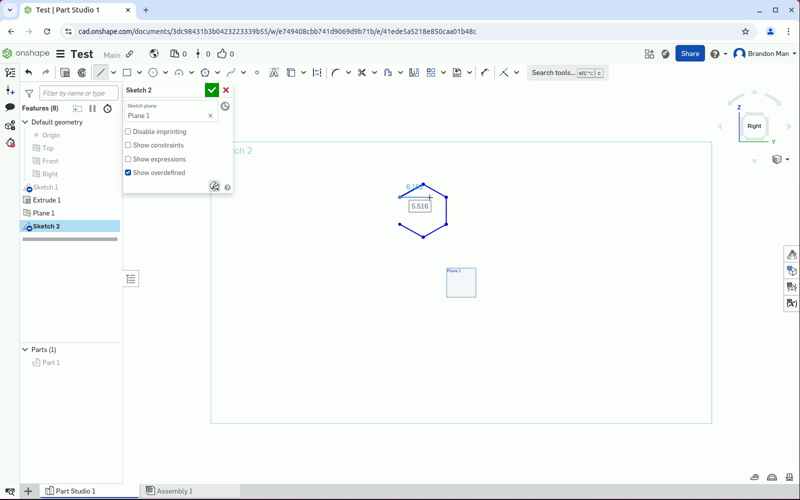
mouse_move(399, 224)
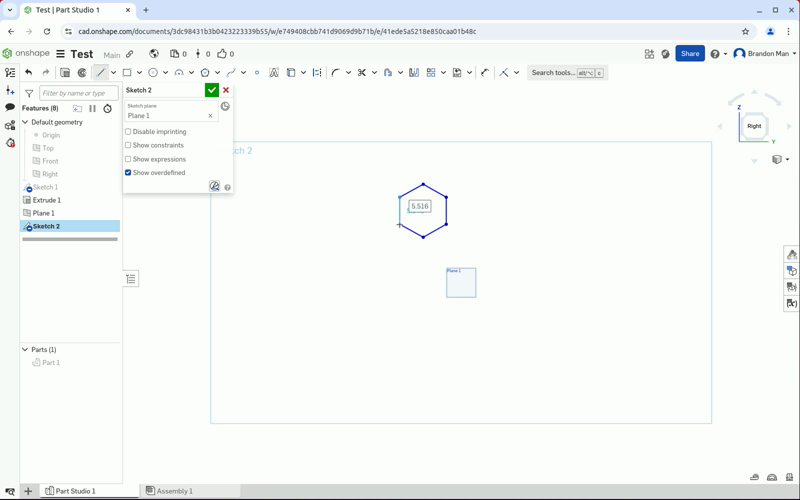
key_up(shift)
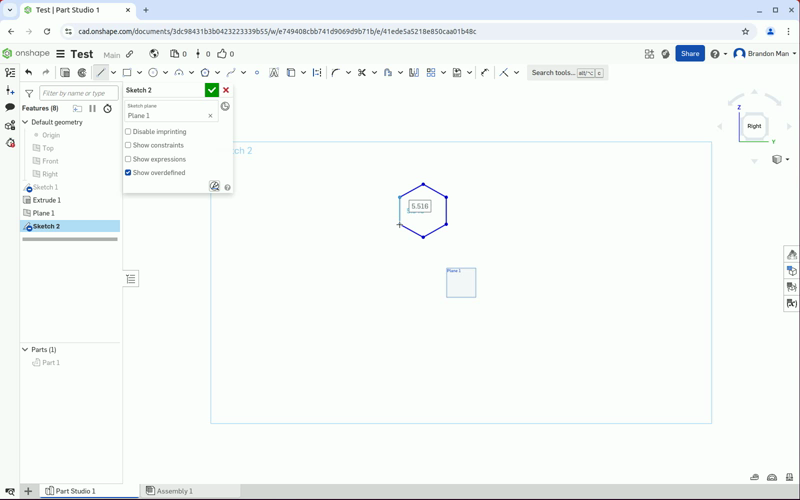
click(399, 224)
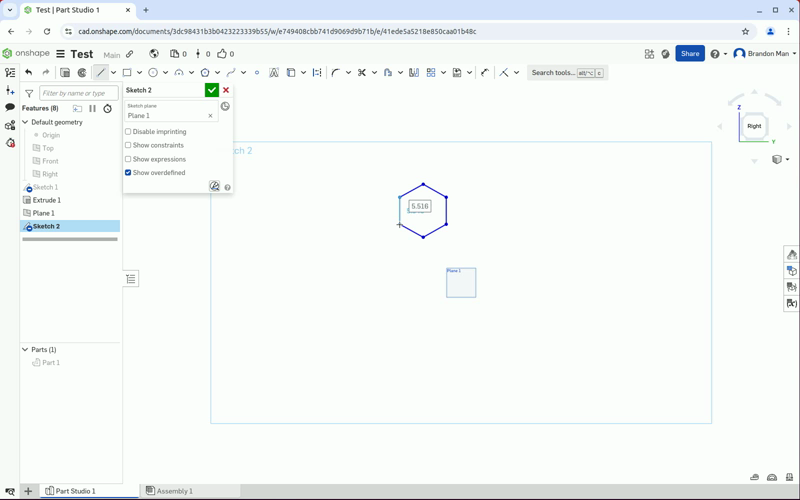
key(esc)
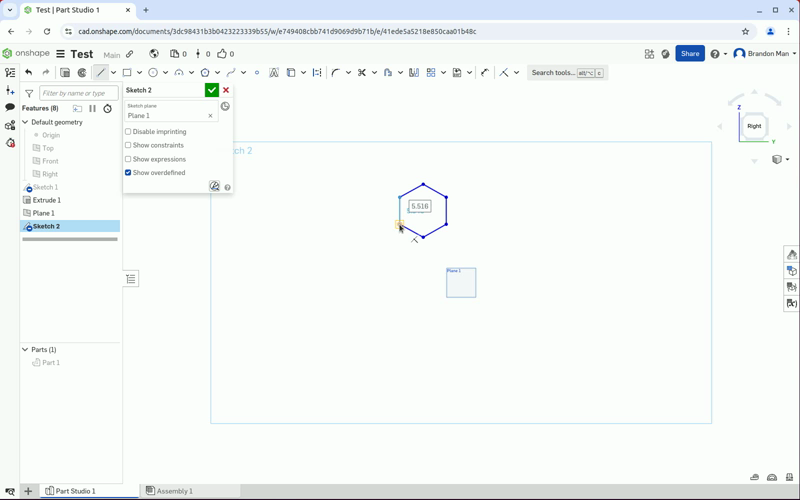
key(c)
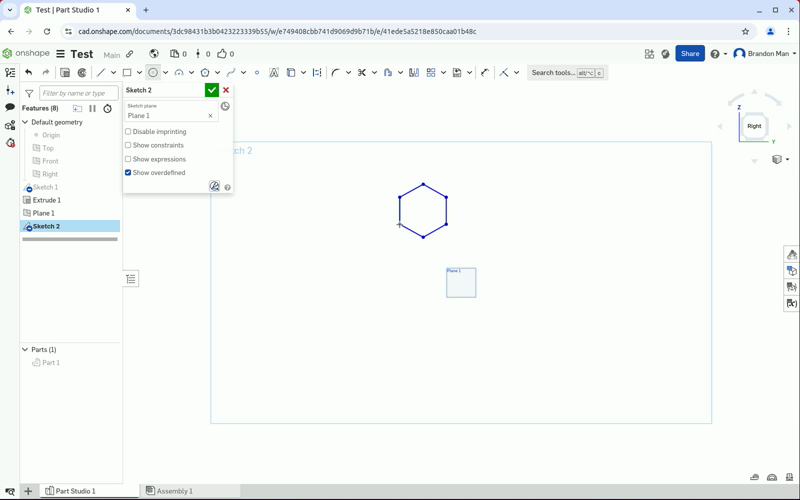
key_down(shift)
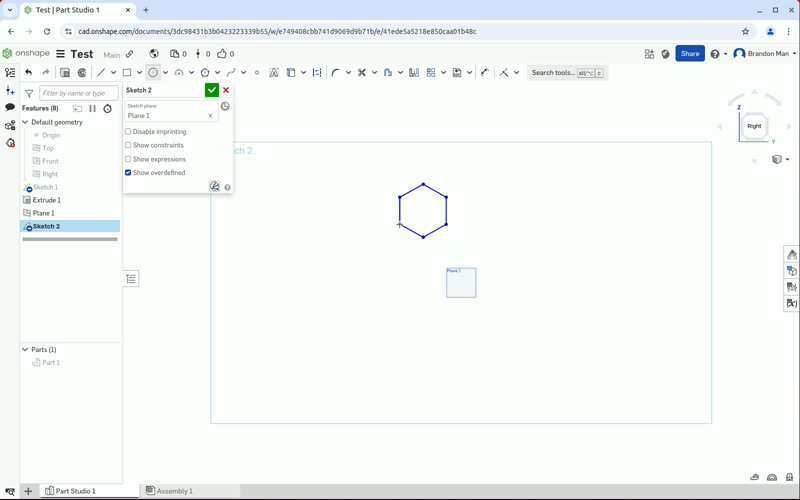
mouse_move(423, 211)
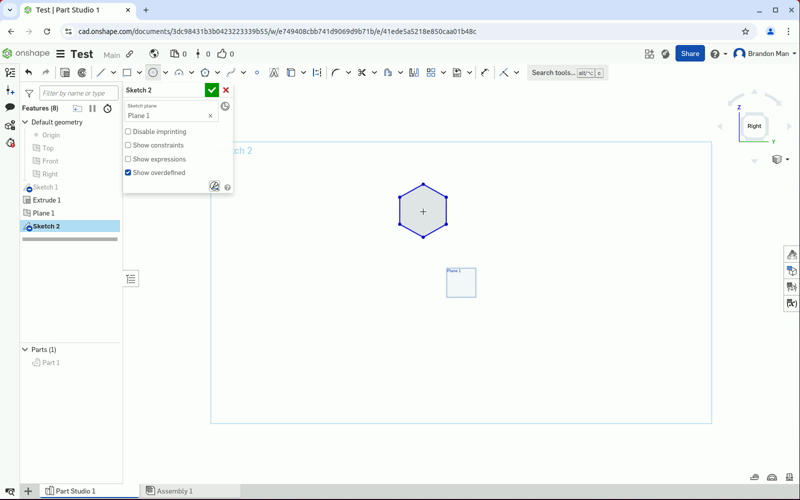
click(423, 211)
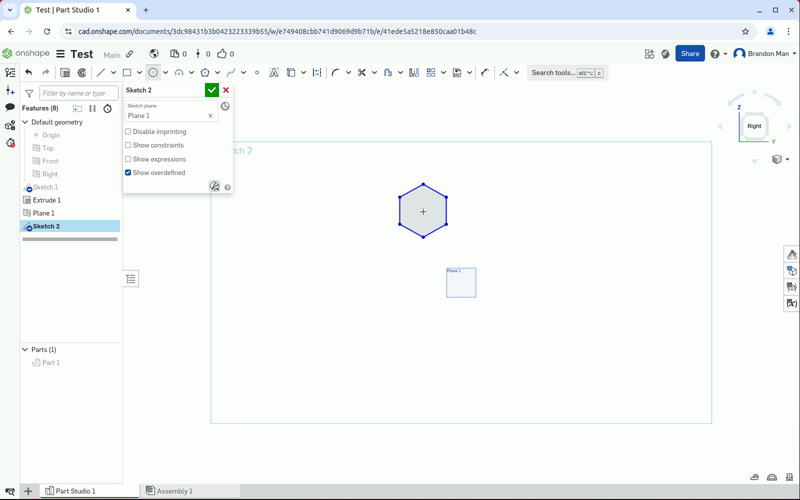
key_up(shift)
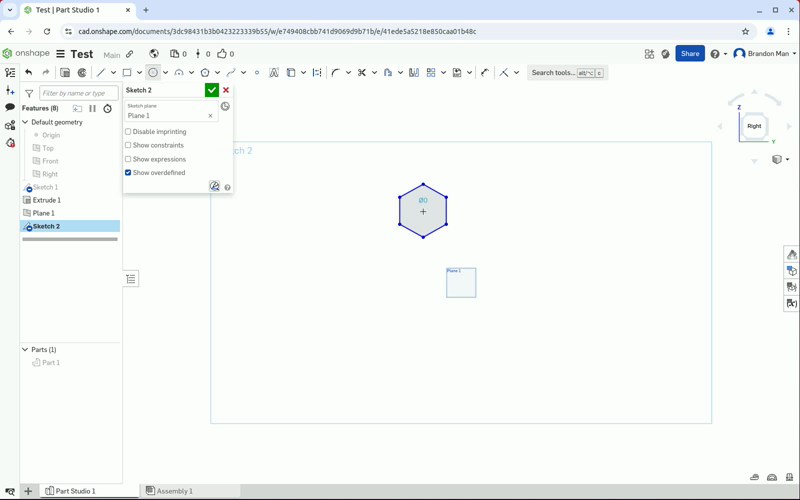
mouse_move(435, 211)
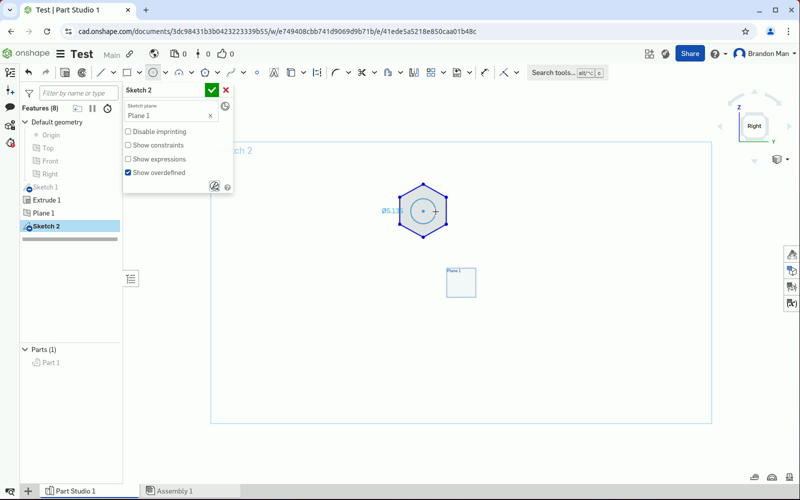
click(435, 211)
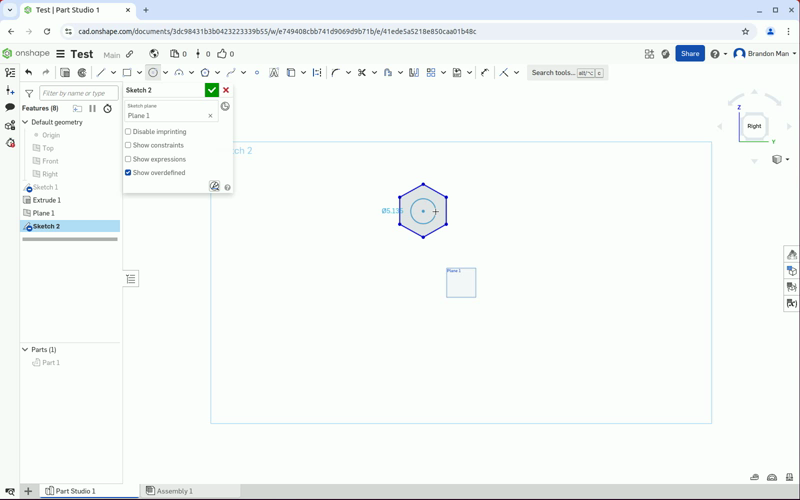
key(esc)
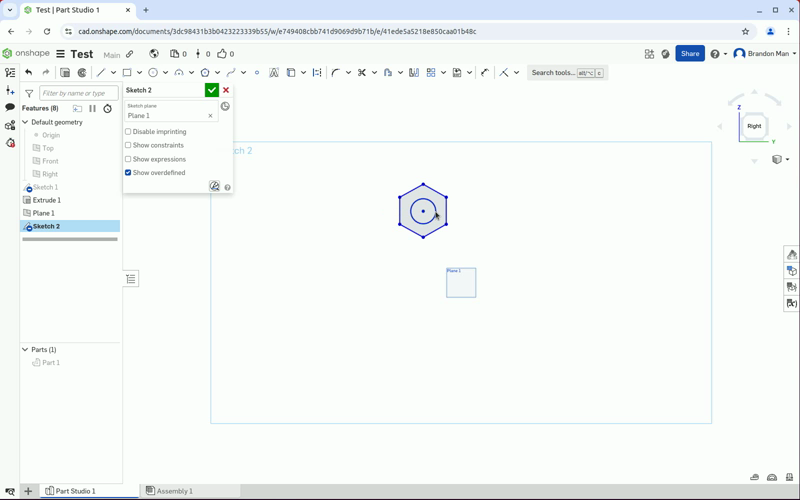
mouse_move(418, 198)
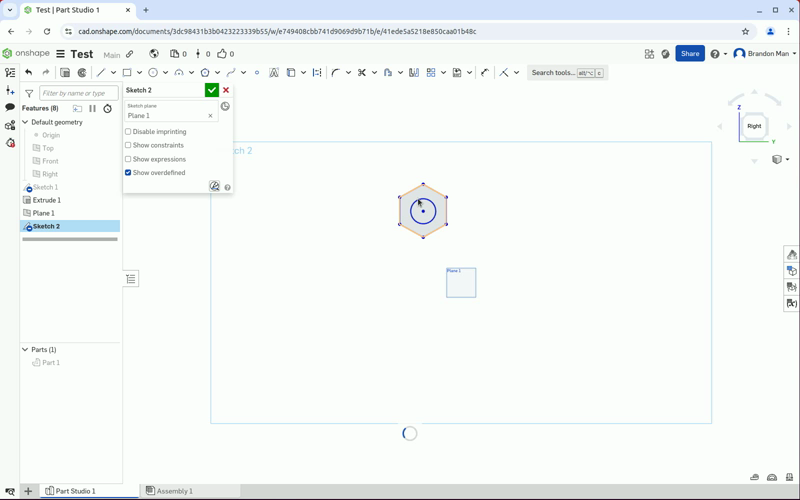
scroll(6)
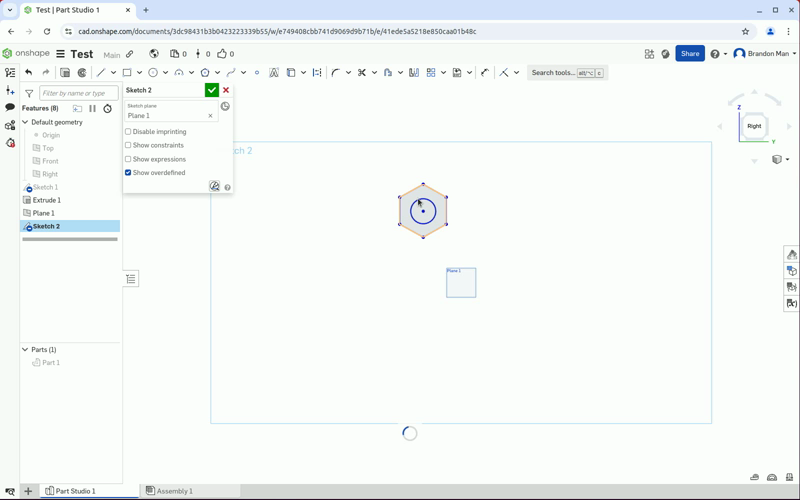
scroll(6)
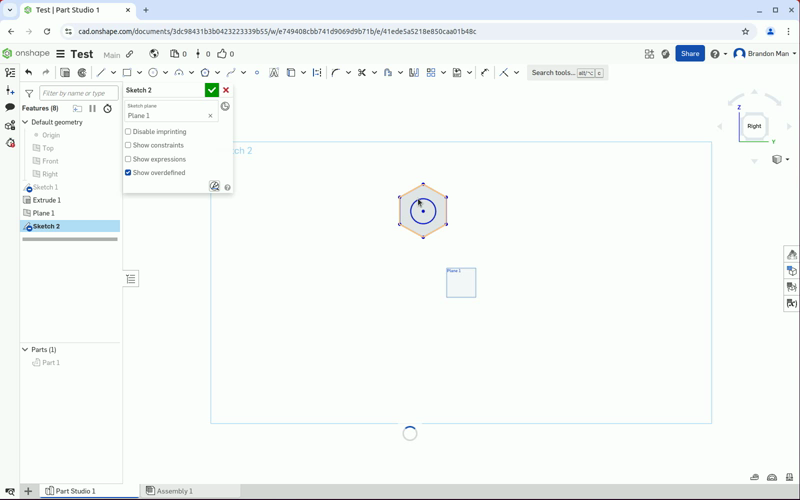
scroll(6)
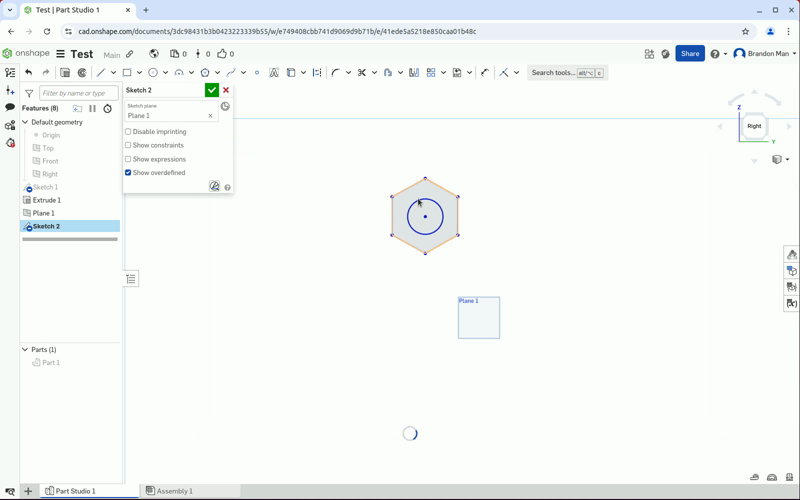
scroll(6)
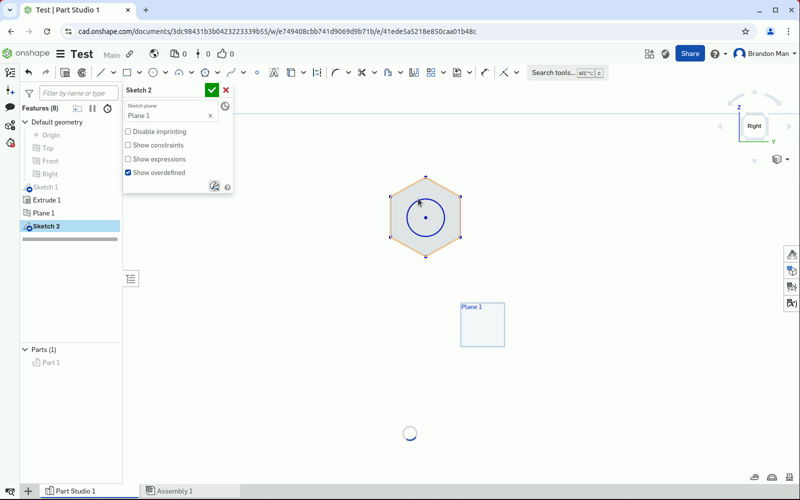
scroll(6)
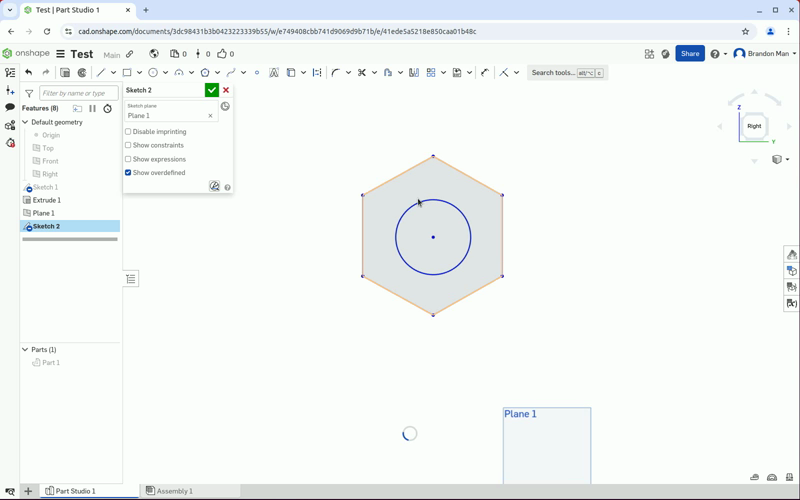
scroll(6)
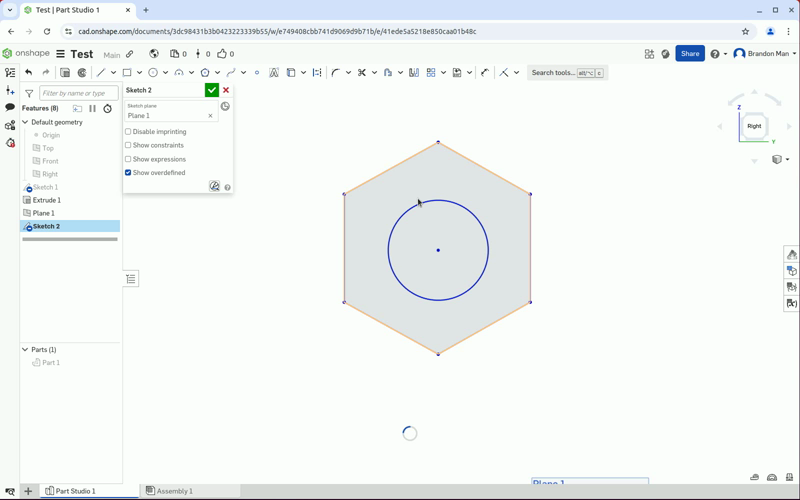
scroll(6)
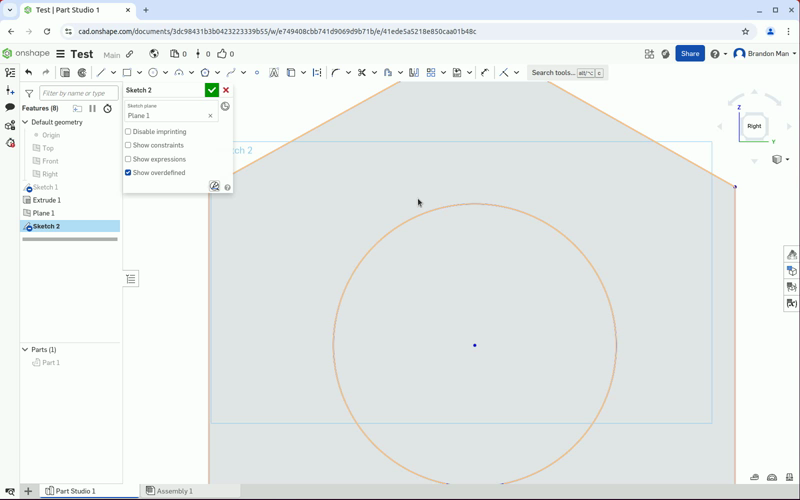
click(418, 198)
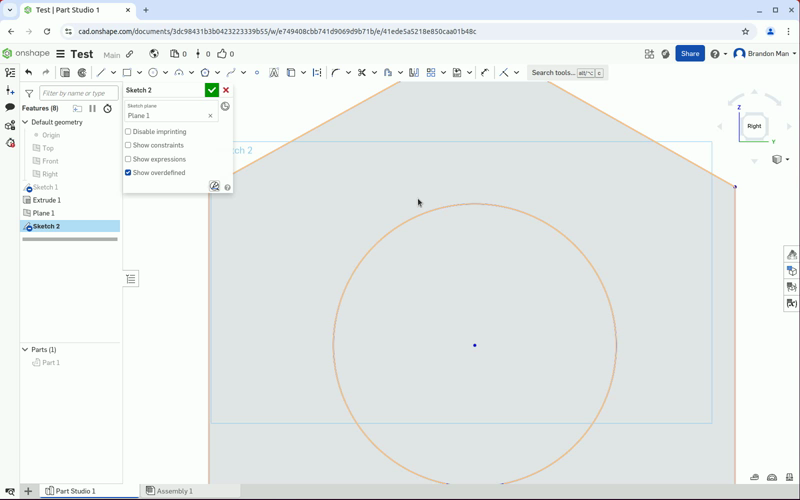
scroll(-6)
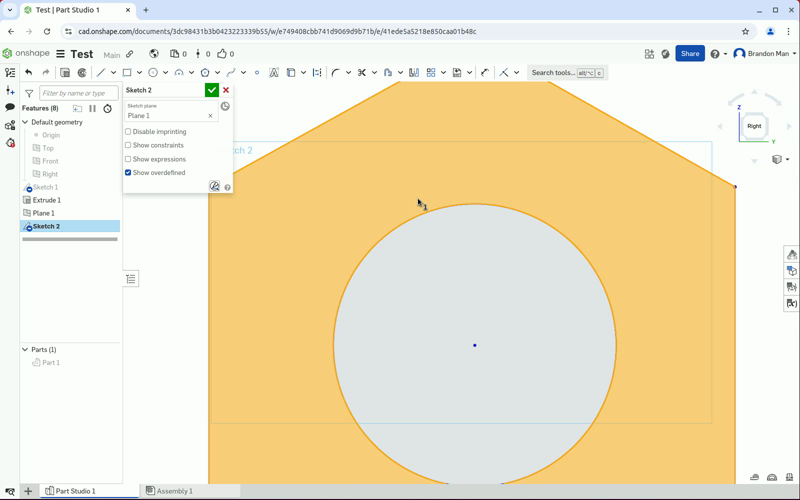
scroll(-6)
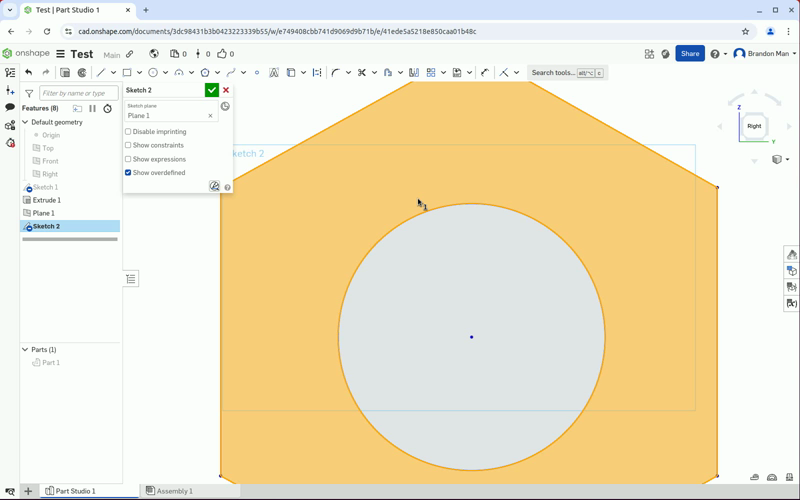
scroll(-6)
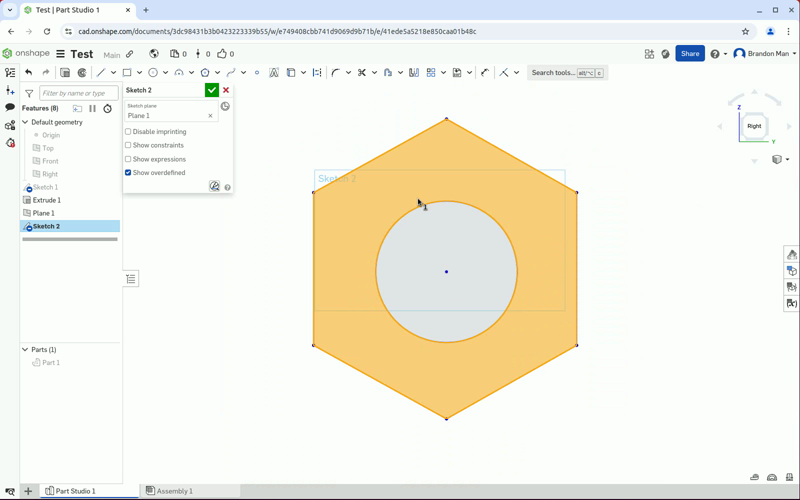
scroll(-6)
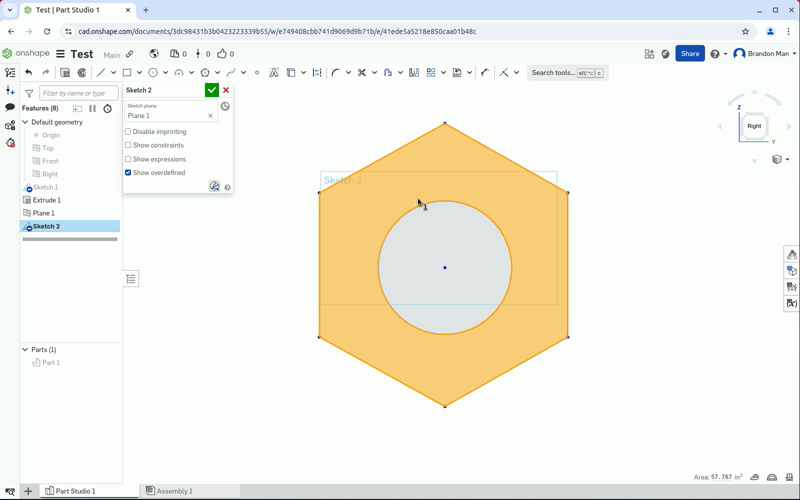
scroll(-6)
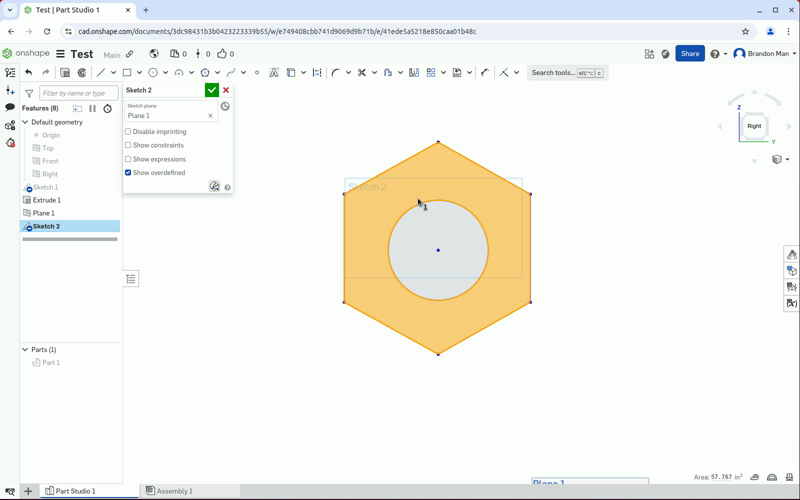
scroll(-6)
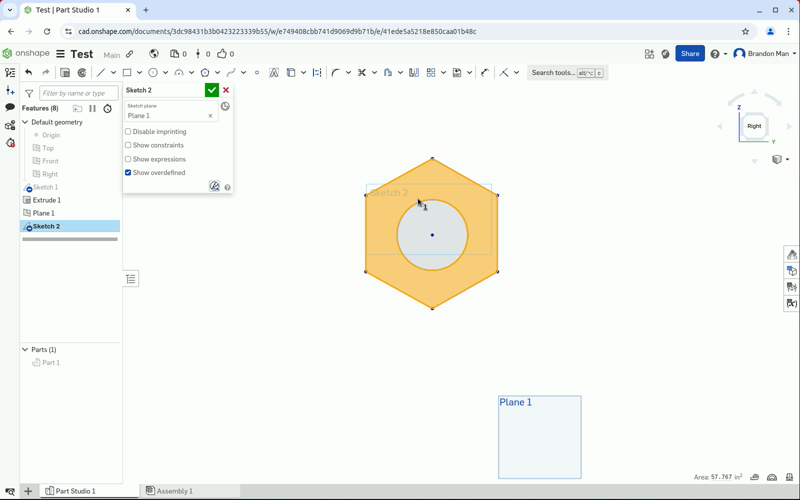
scroll(-6)
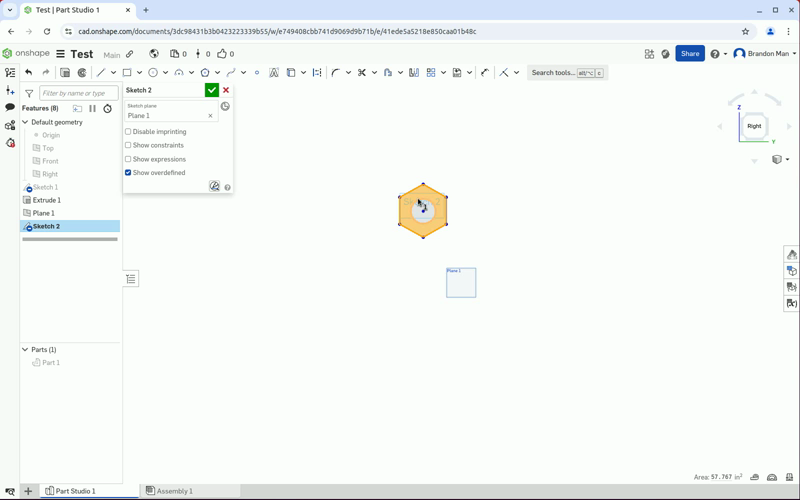
mouse_move(73, 352)
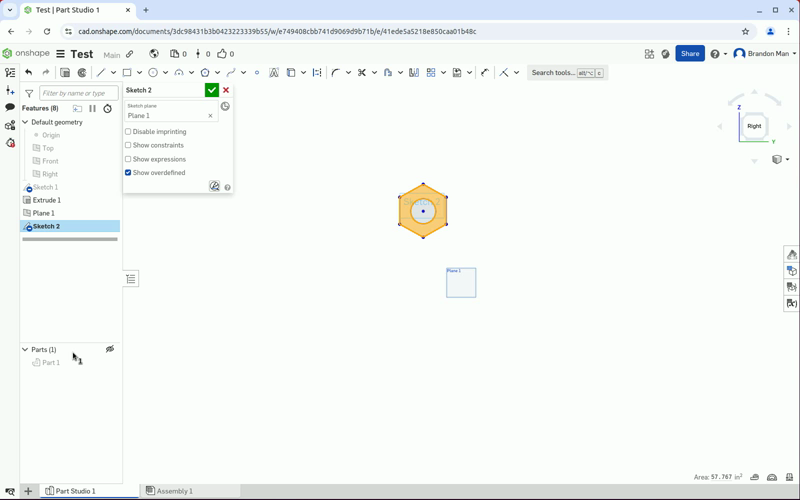
key(shift+y)
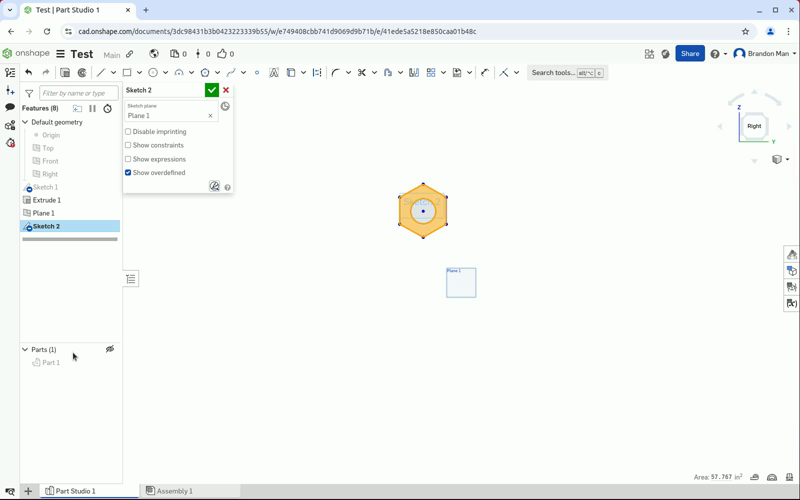
key(shift+e)
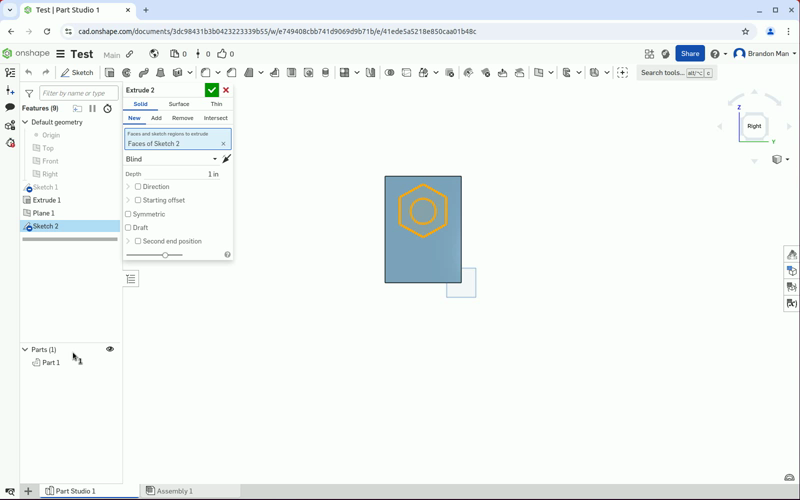
mouse_move(143, 106)
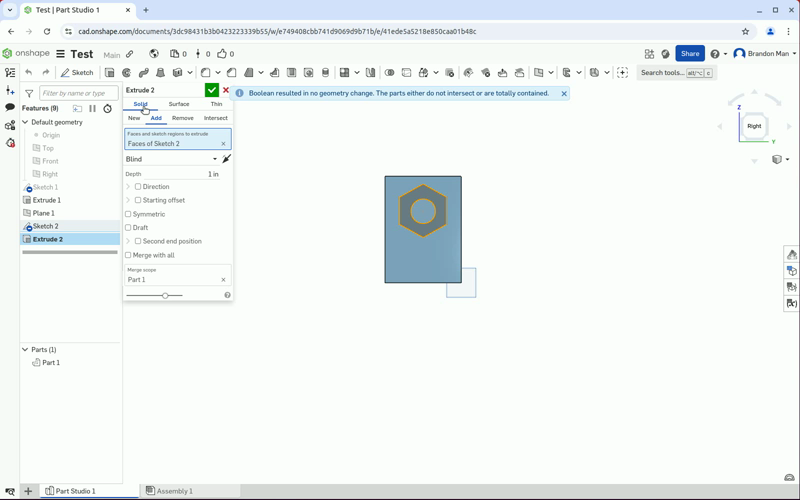
click(143, 106)
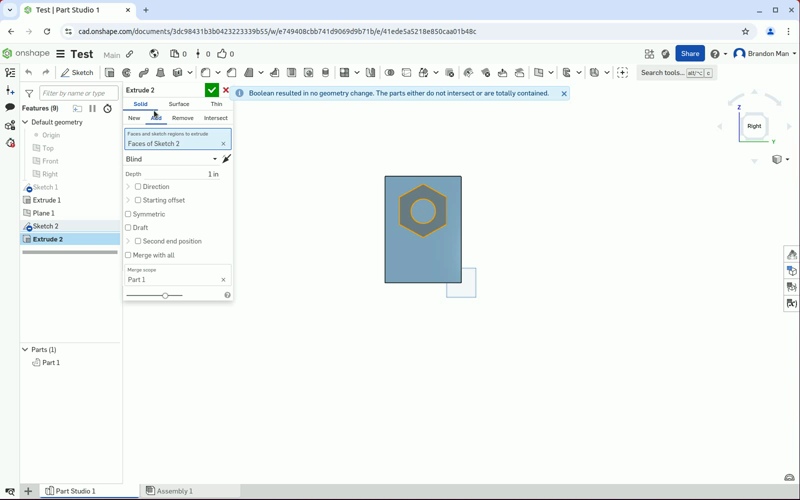
mouse_move(186, 120)
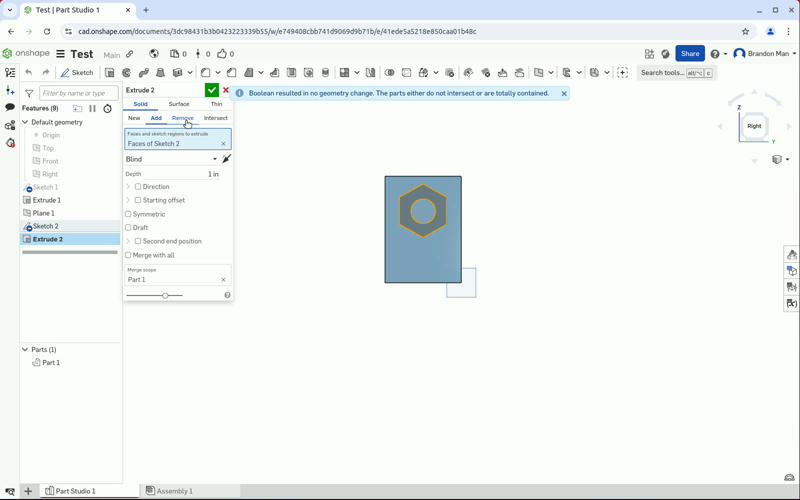
click(186, 120)
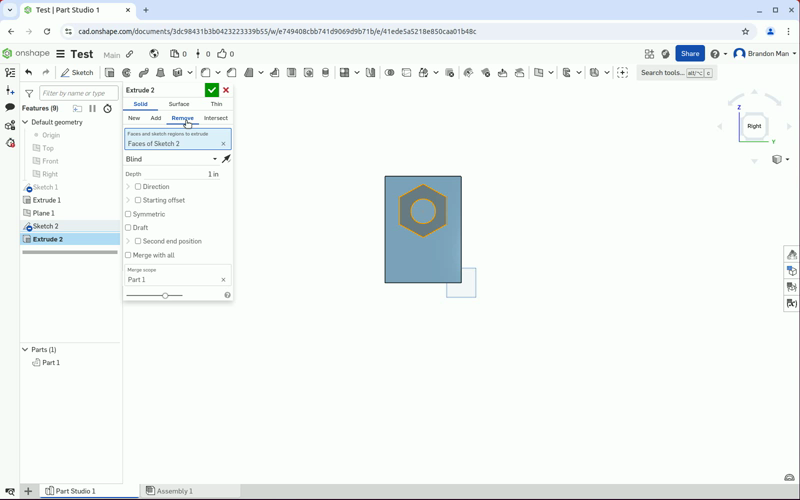
key(tab, 4)
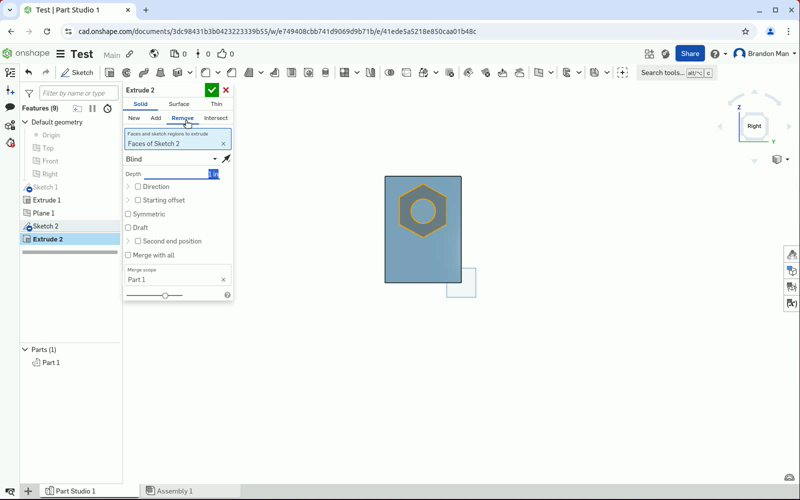
text(4.814)
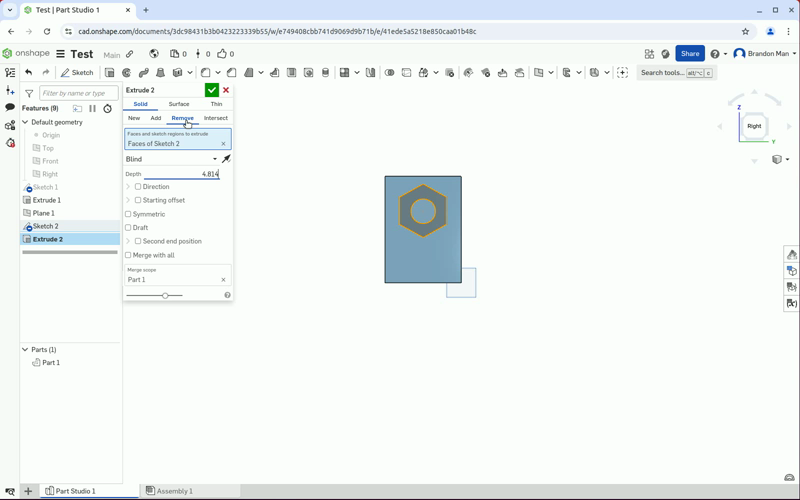
key(tab, 6)
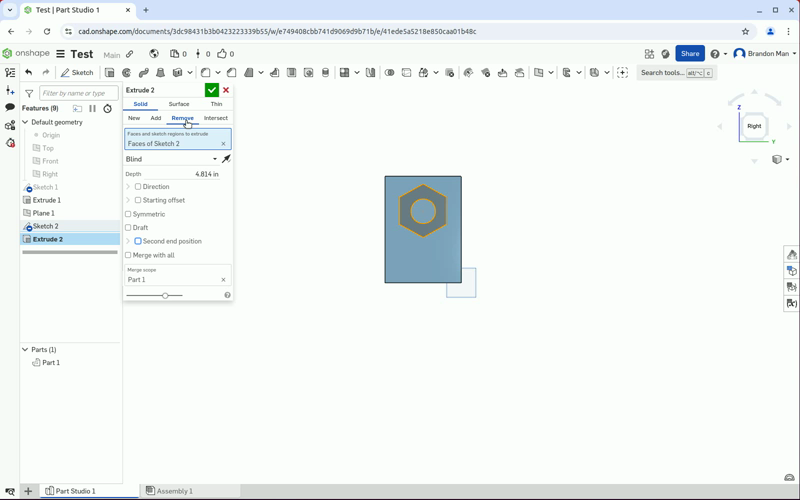
key(space)
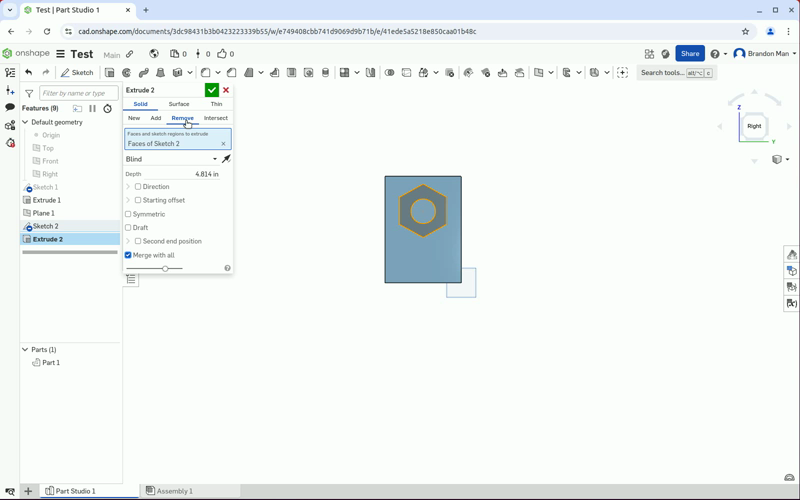
key(enter)
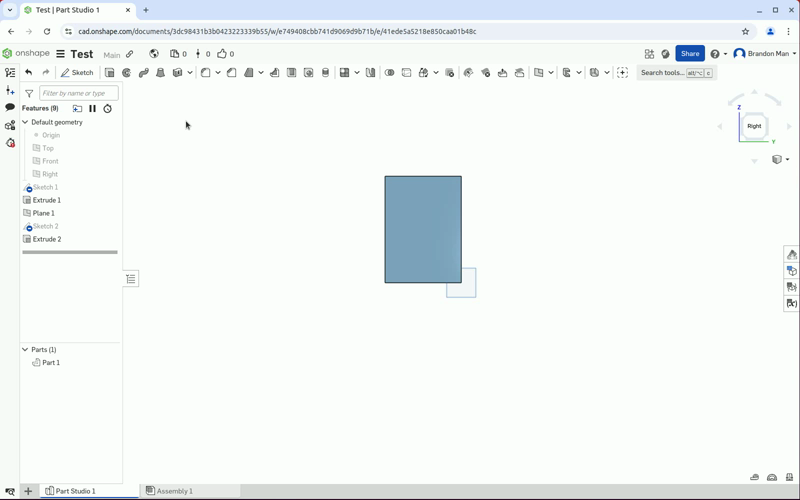
key(shift+h)
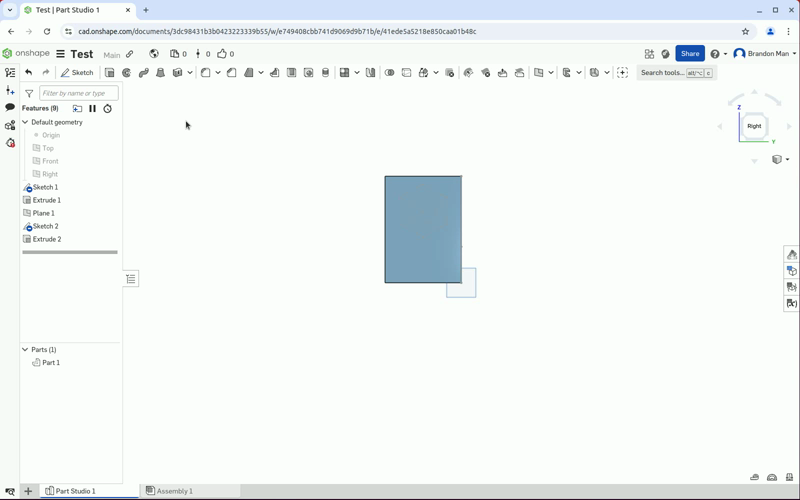
key(shift+h)
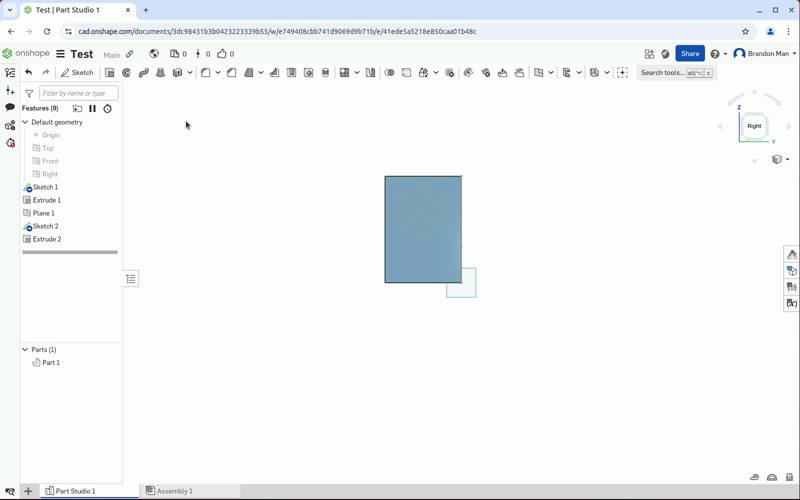
key(shift+7)
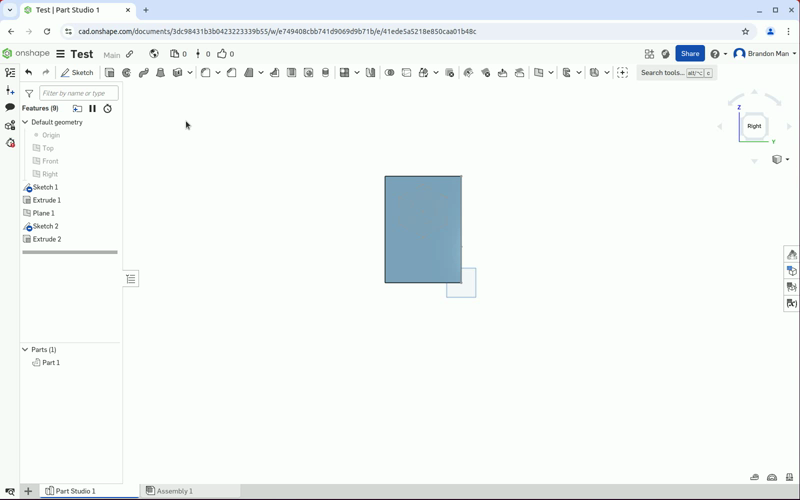
key(right, 2)
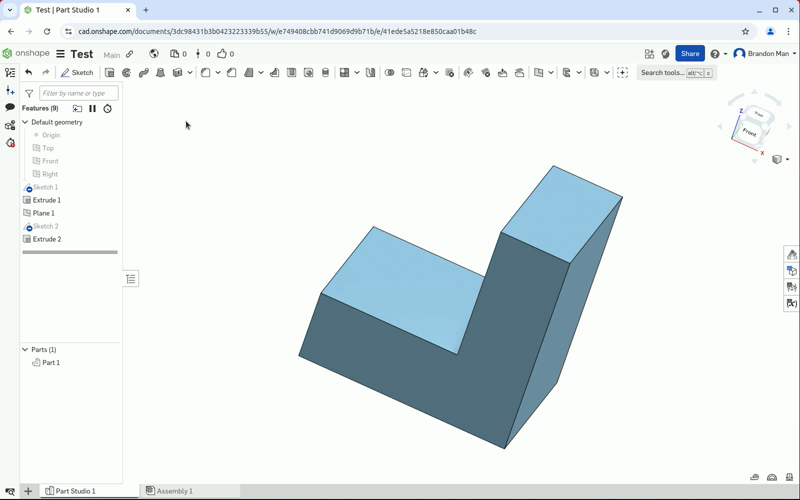
key(down, 2)
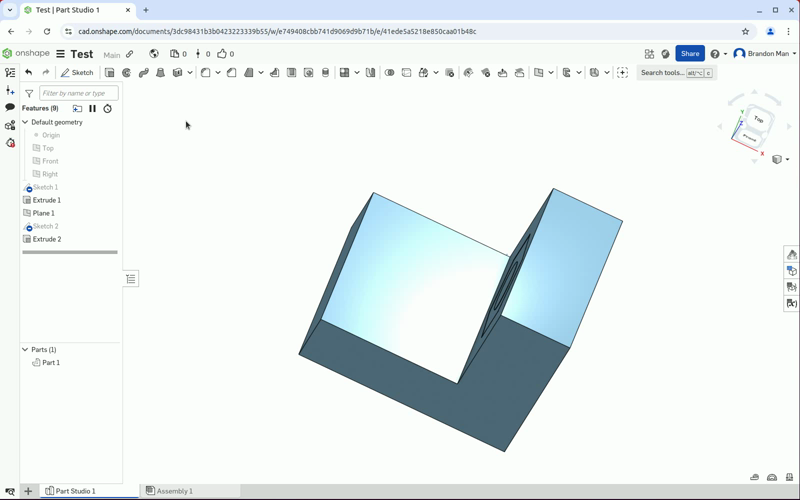
key(up, 2)
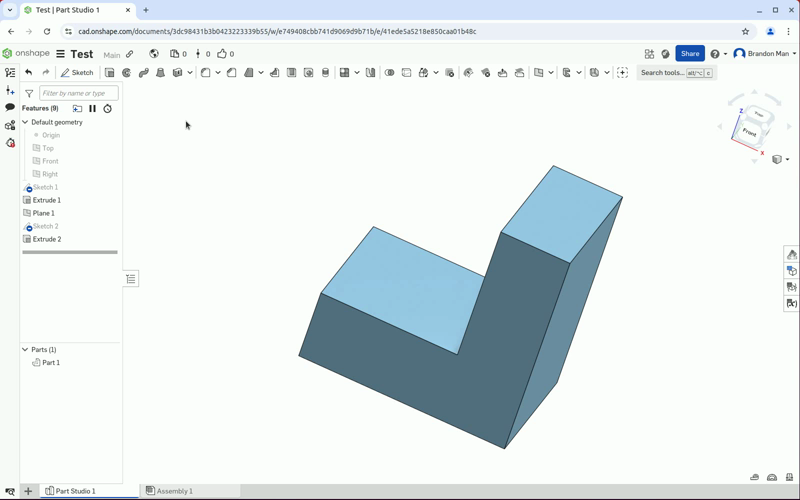
key(left, 2)
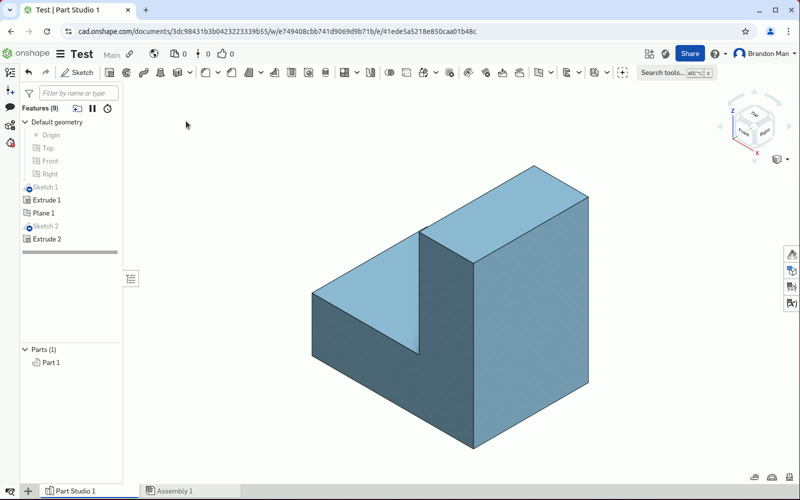
mouse_move(73, 189)
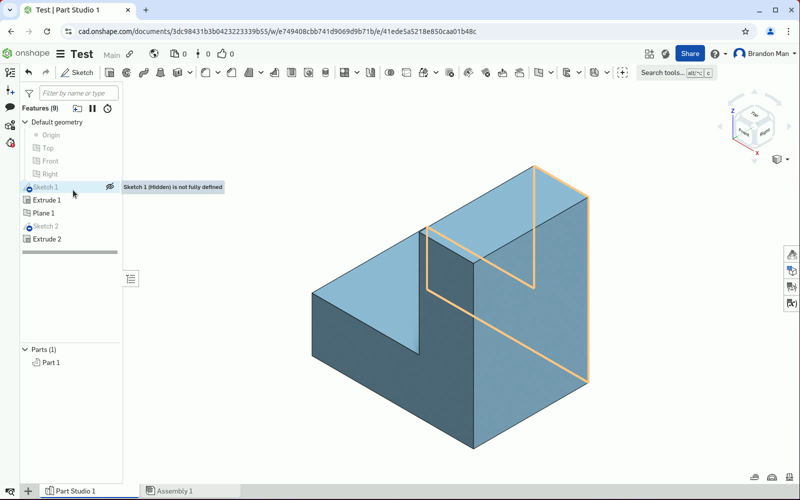
click(73, 189)